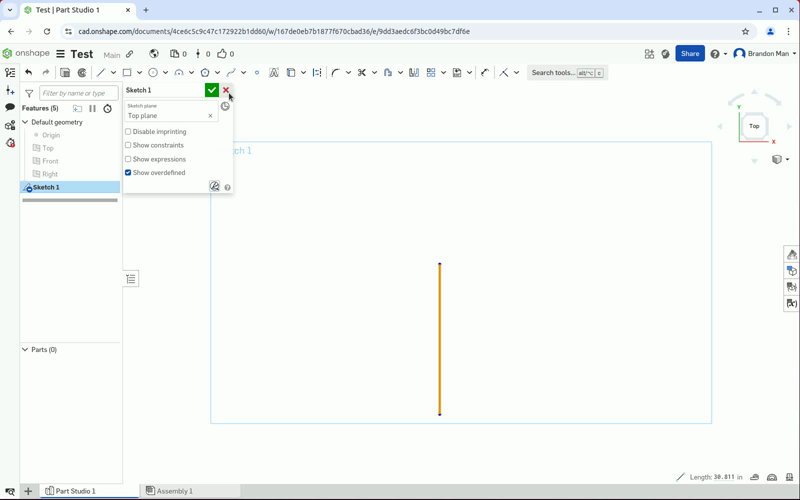
key(shift+h)
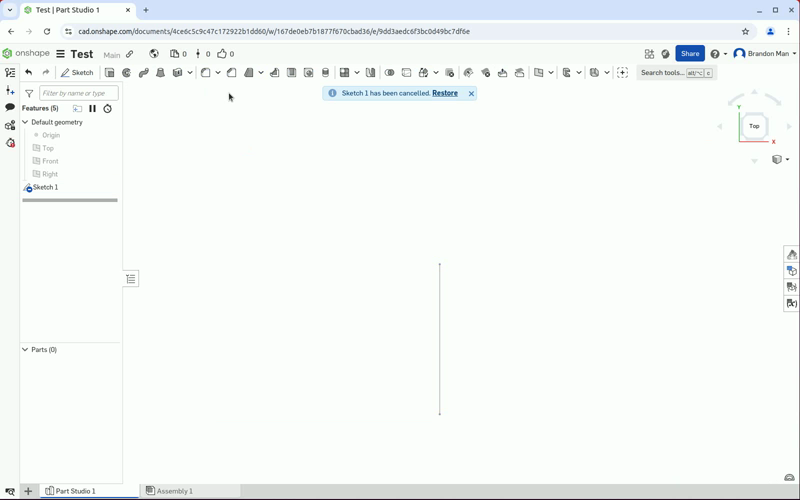
key(shift+s)
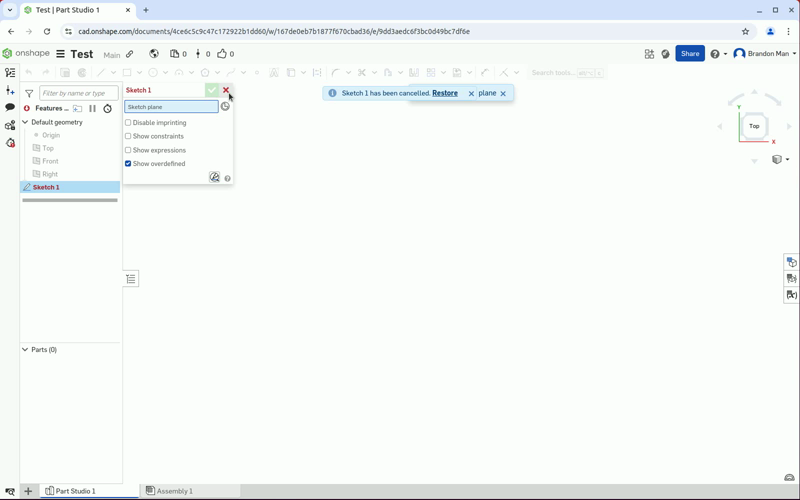
mouse_move(73, 150)
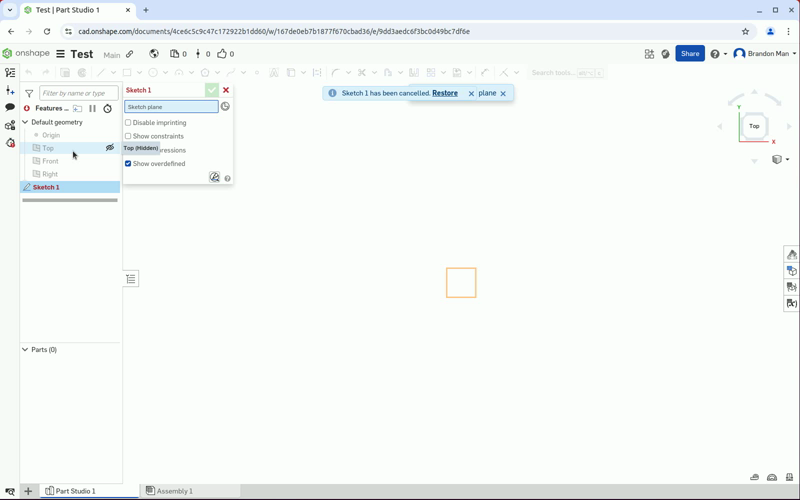
click(73, 150)
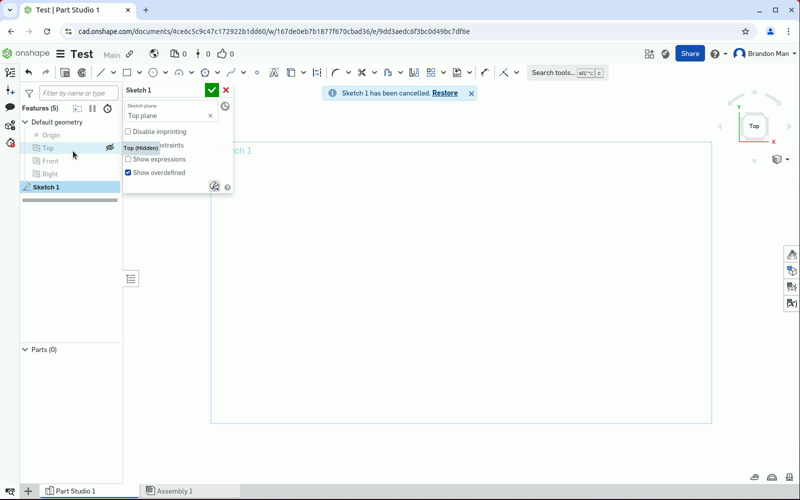
mouse_move(73, 352)
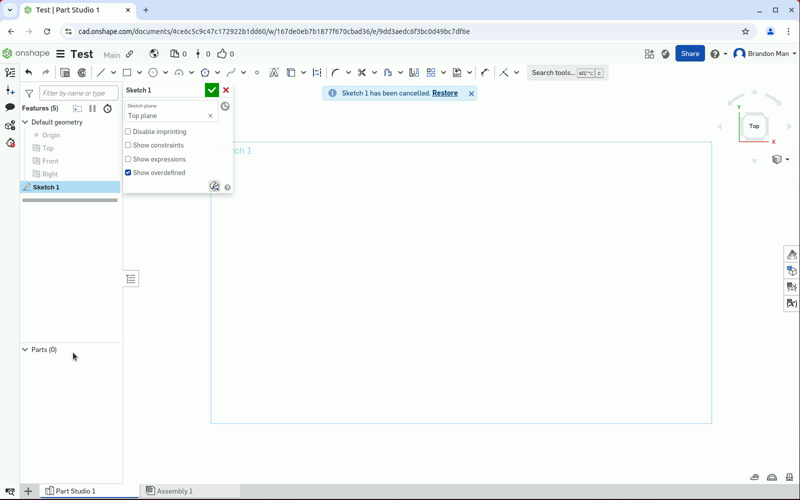
key(y)
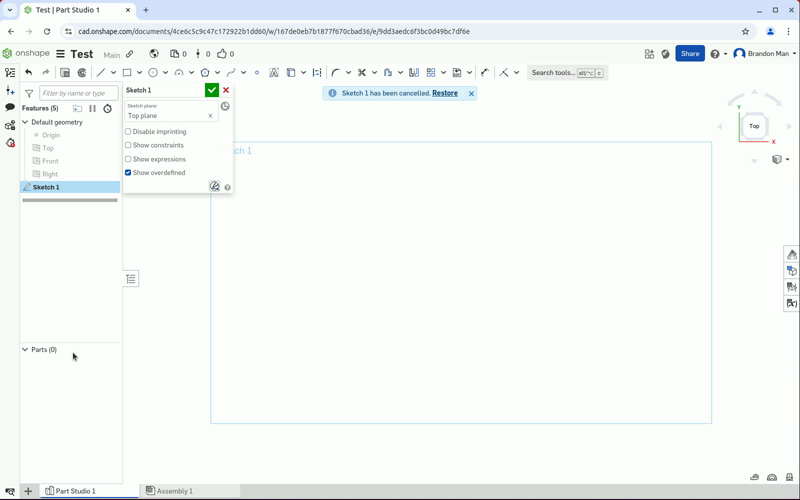
key(l)
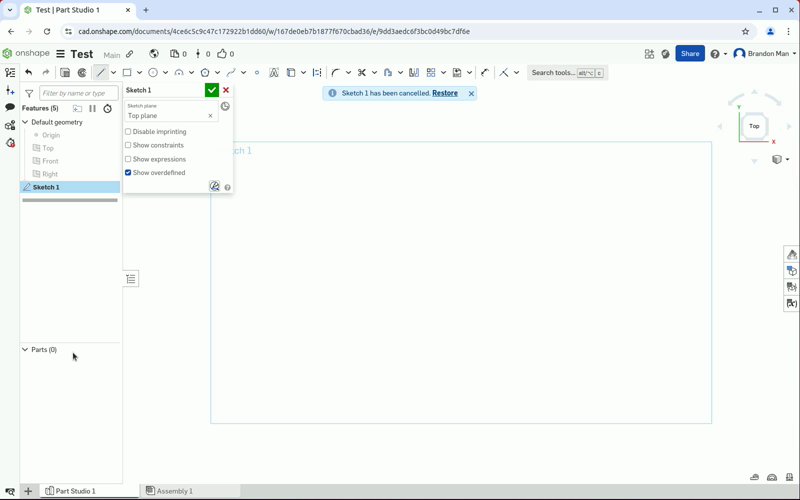
key_down(shift)
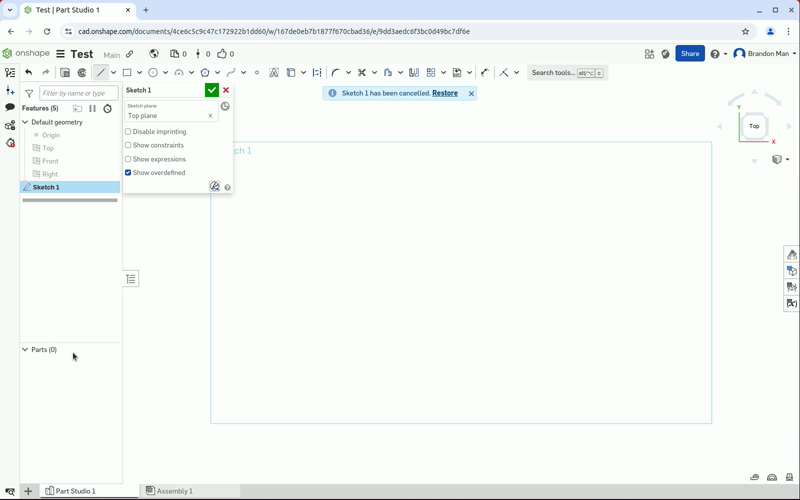
mouse_move(404, 395)
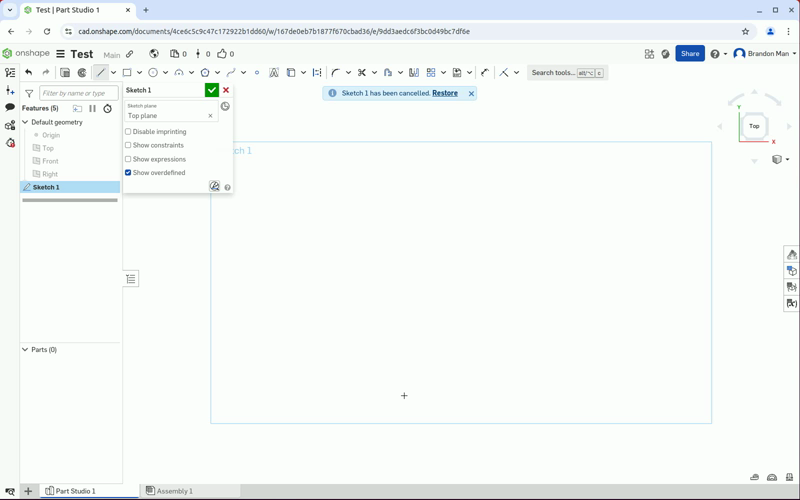
click(404, 395)
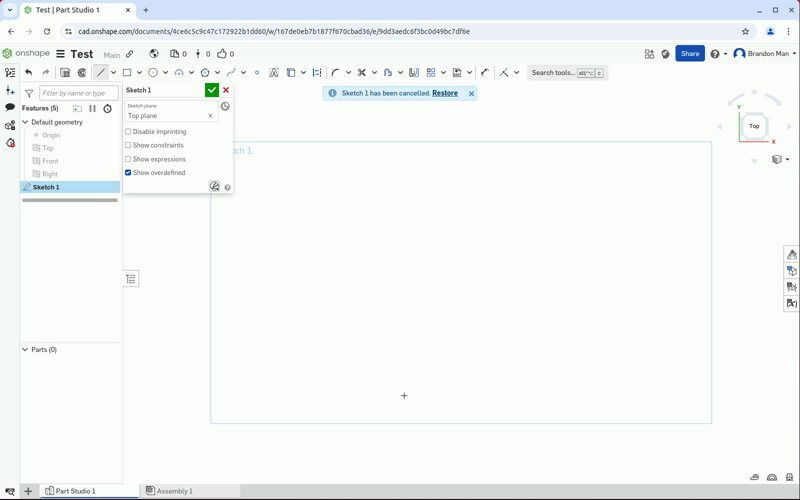
key_up(shift)
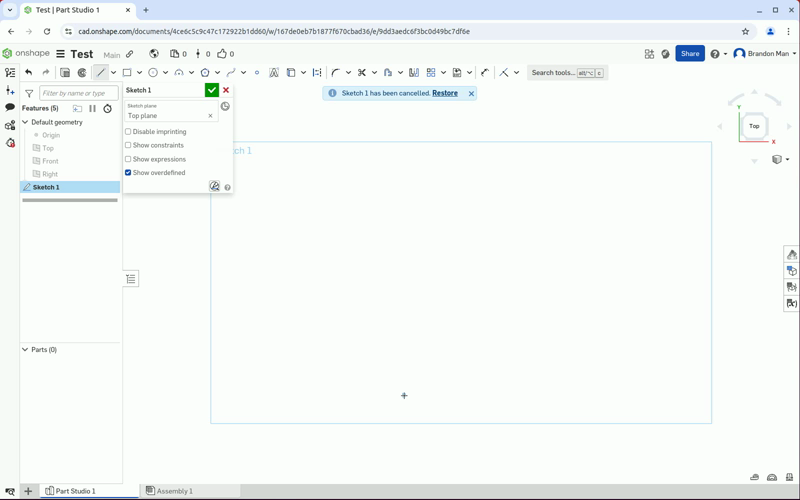
key_down(shift)
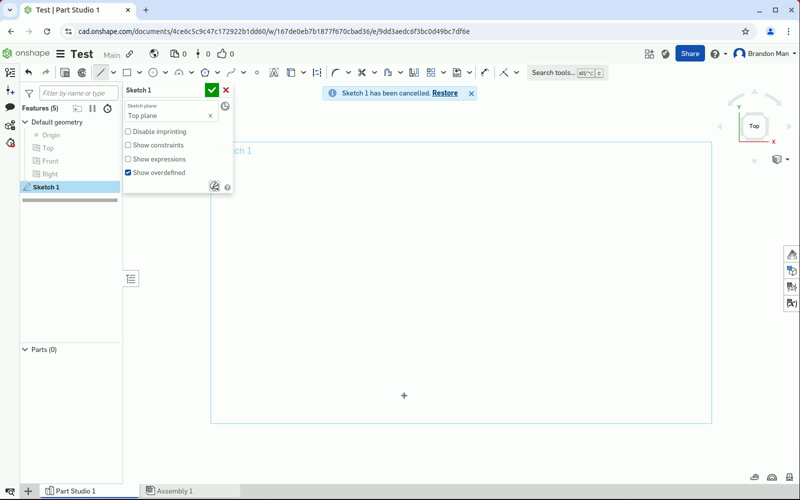
mouse_move(434, 395)
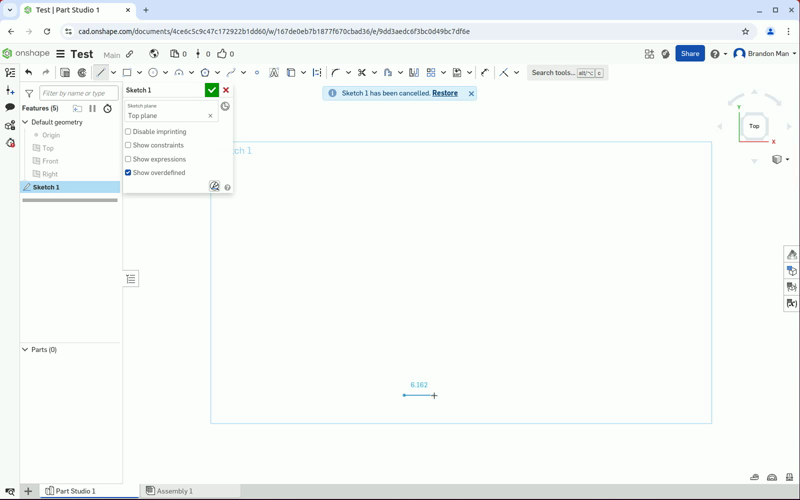
mouse_move(461, 395)
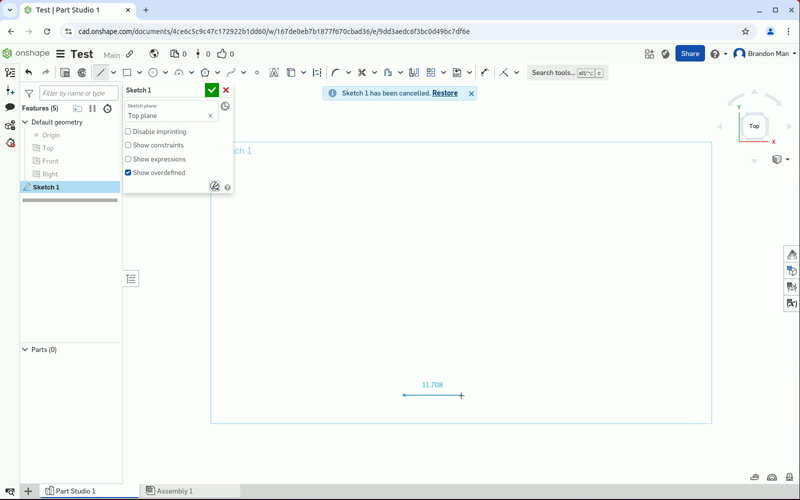
click(461, 395)
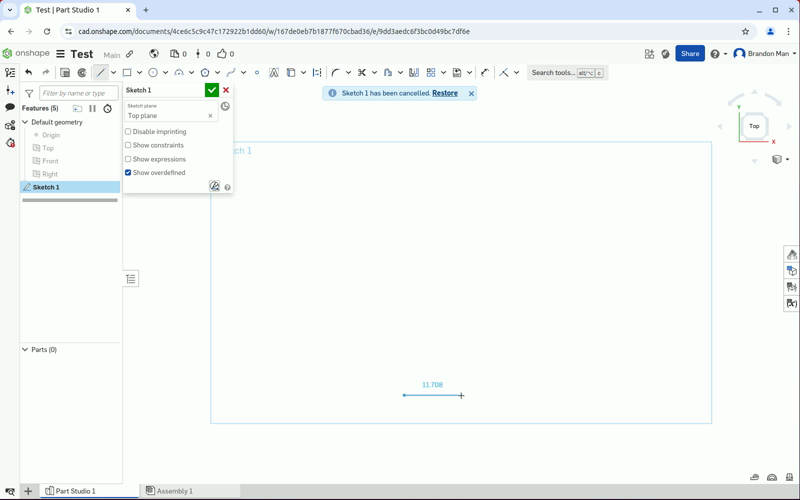
key_up(shift)
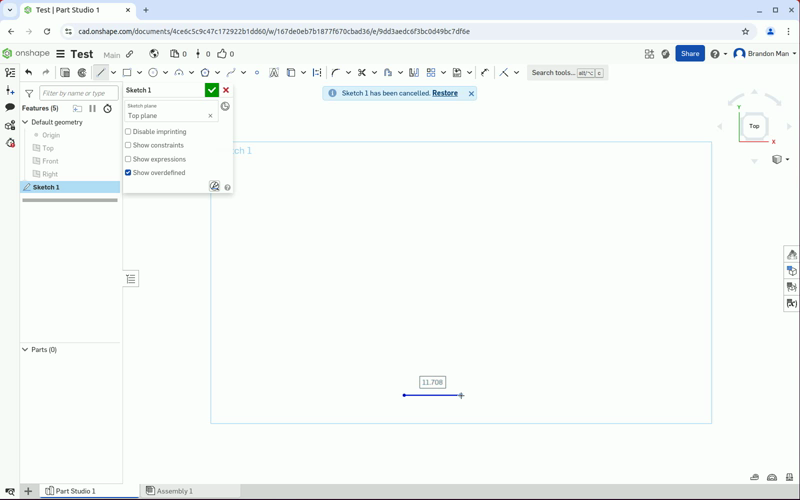
key_down(shift)
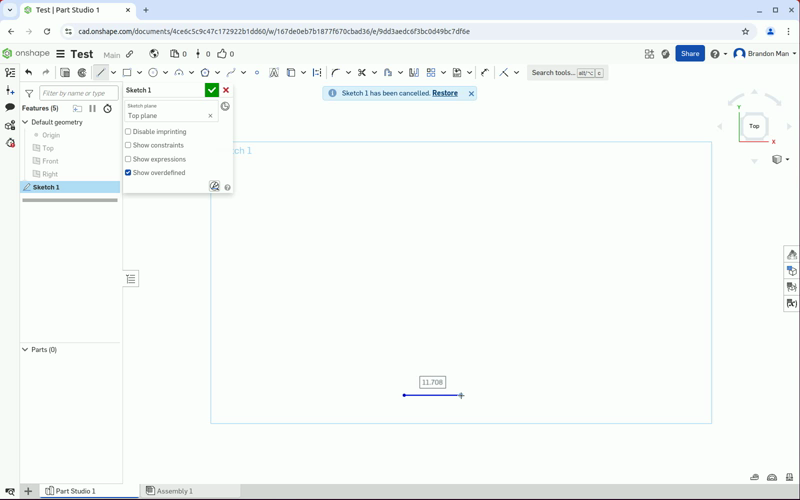
mouse_move(461, 282)
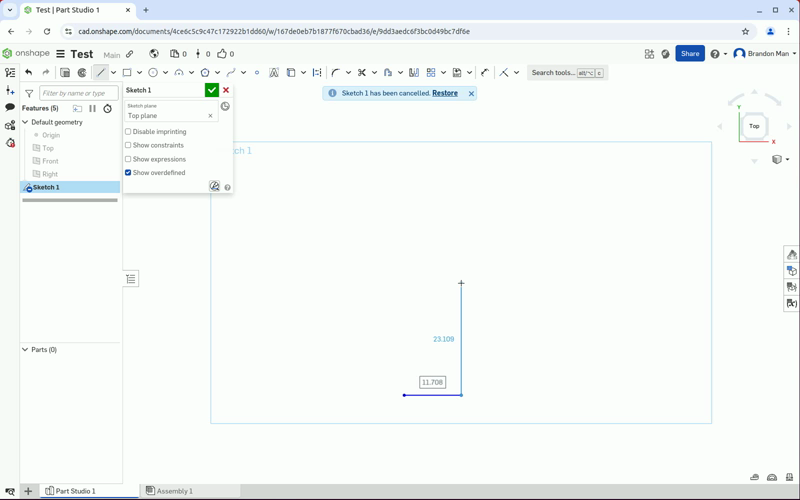
click(461, 282)
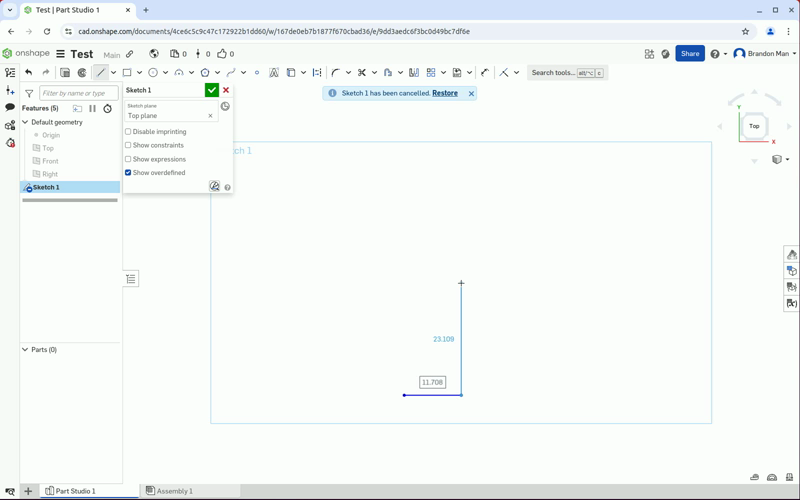
key_up(shift)
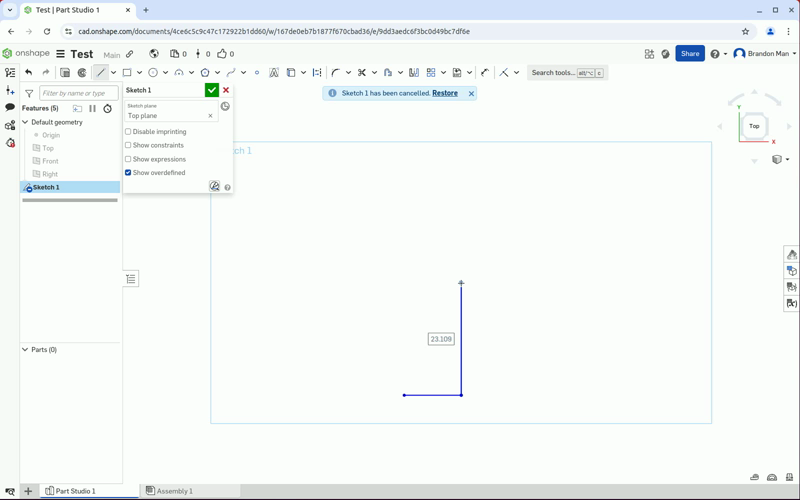
key_down(shift)
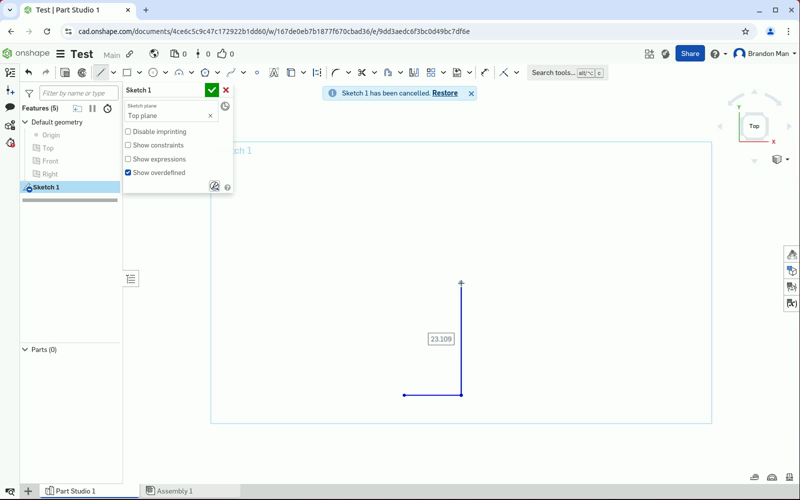
mouse_move(491, 282)
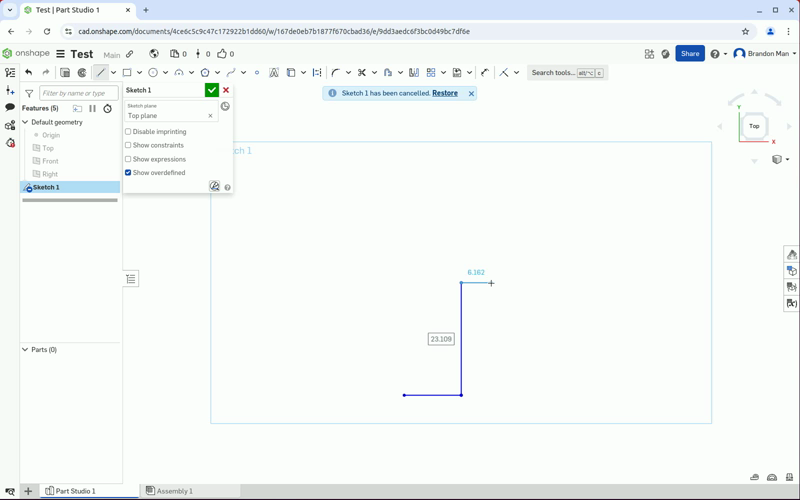
mouse_move(404, 282)
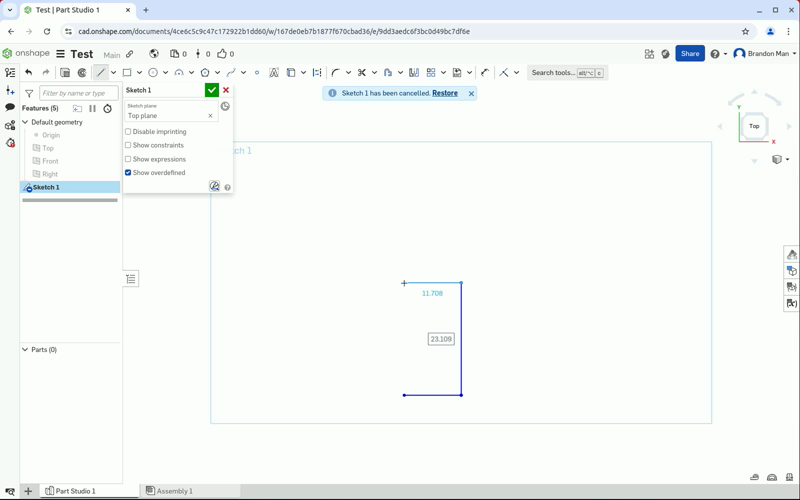
click(404, 282)
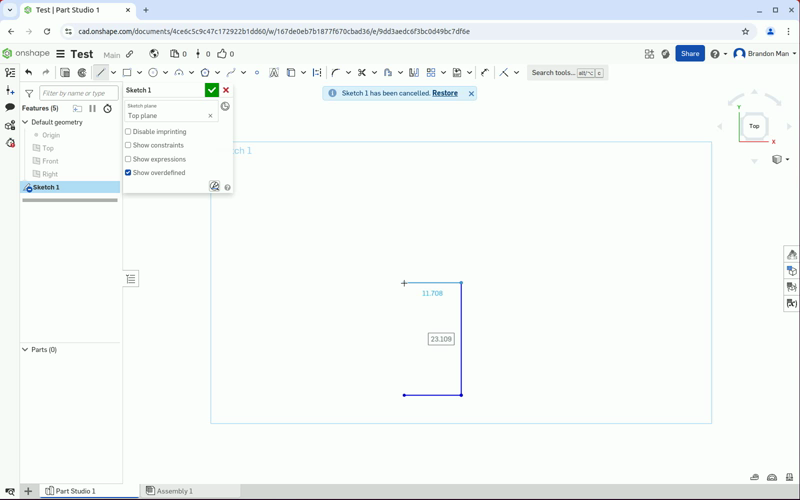
key_up(shift)
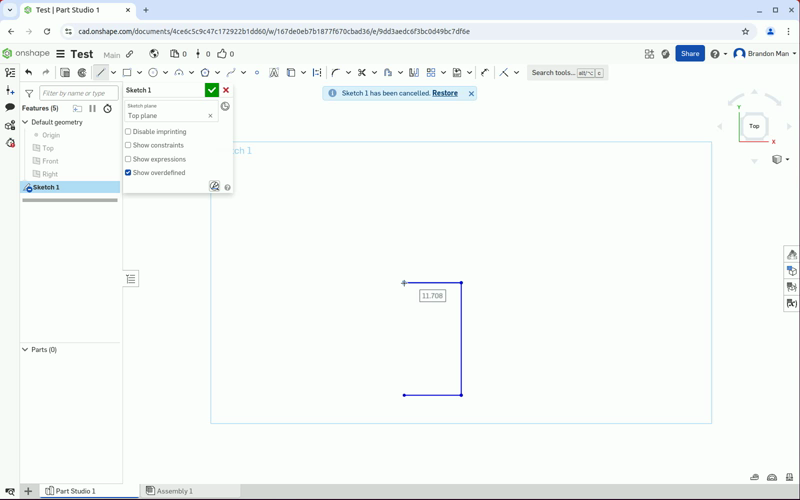
key_down(shift)
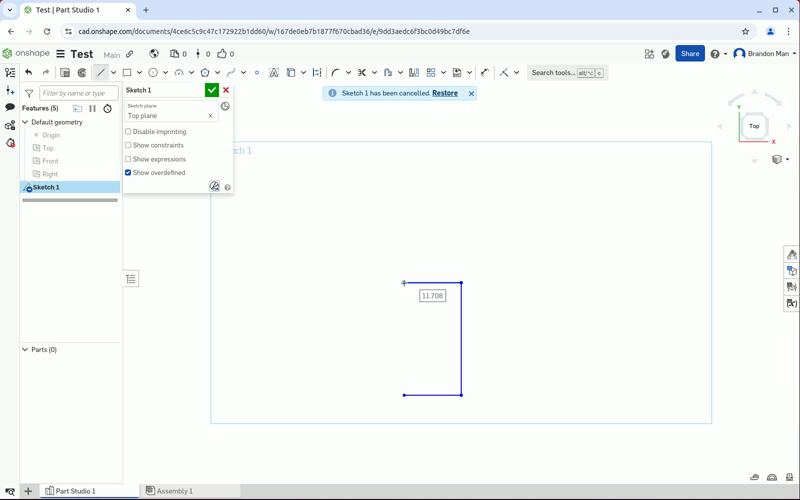
mouse_move(404, 395)
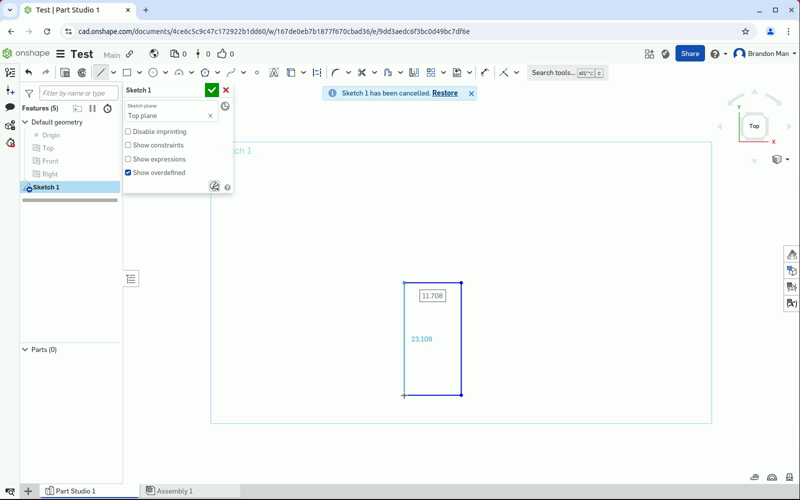
key_up(shift)
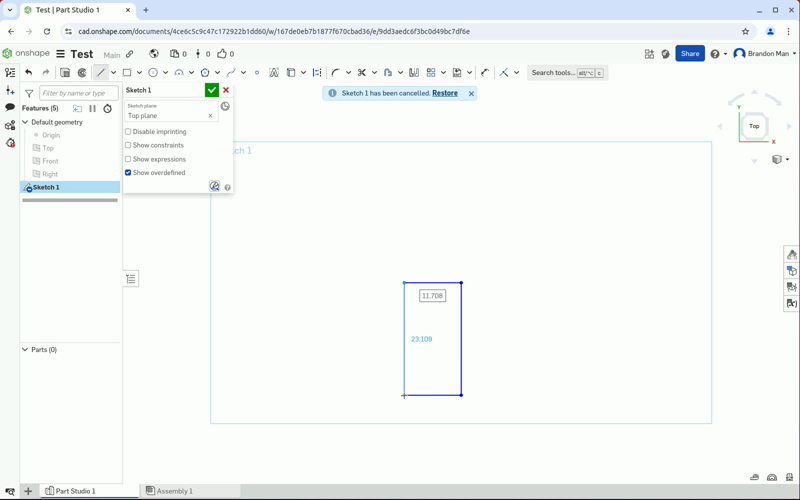
click(404, 395)
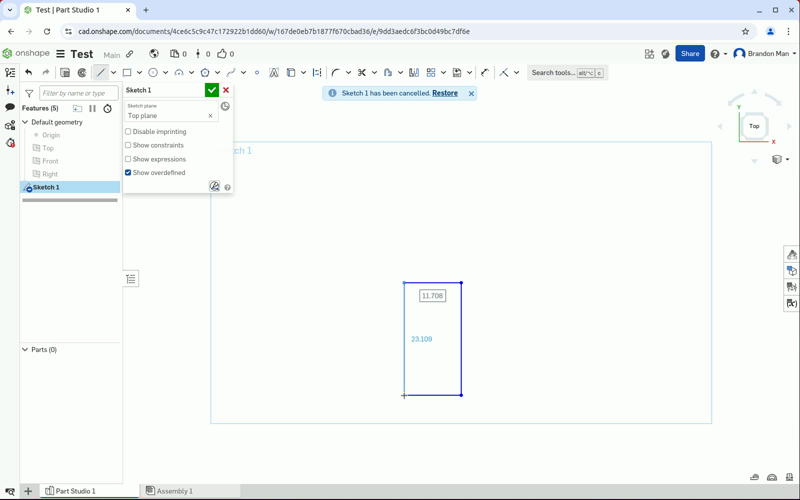
key(esc)
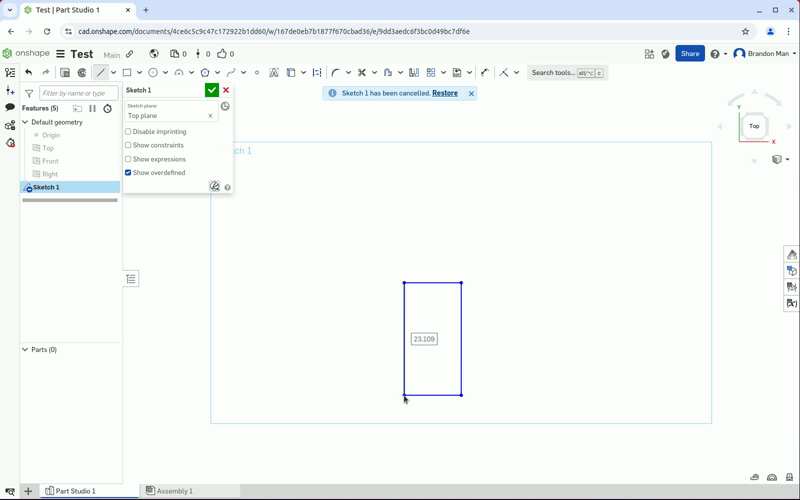
mouse_move(447, 366)
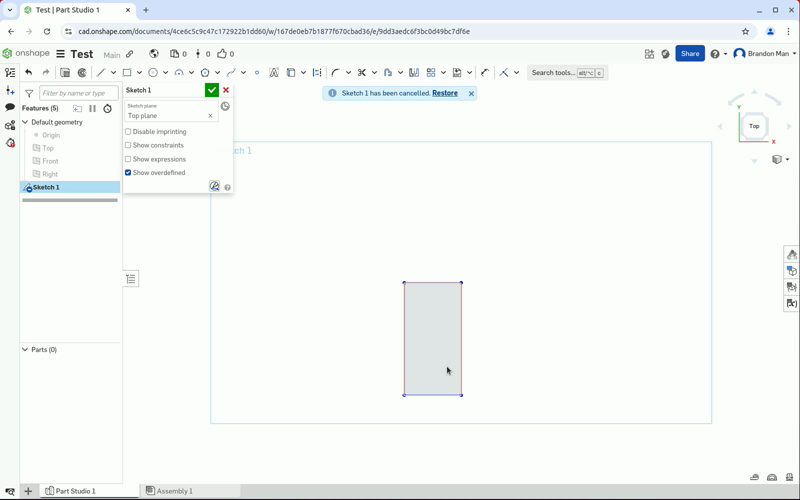
click(447, 366)
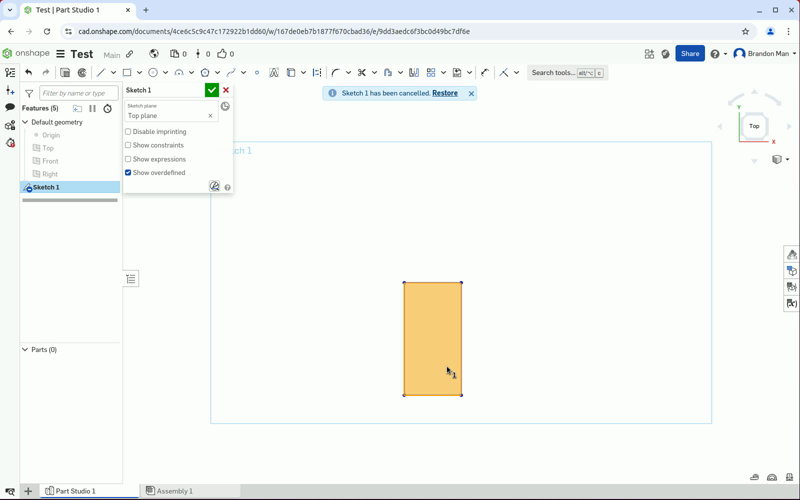
mouse_move(73, 352)
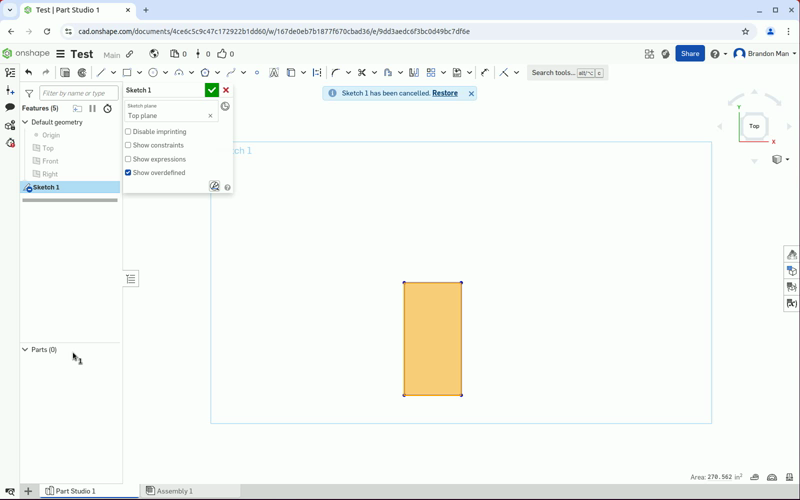
key(shift+y)
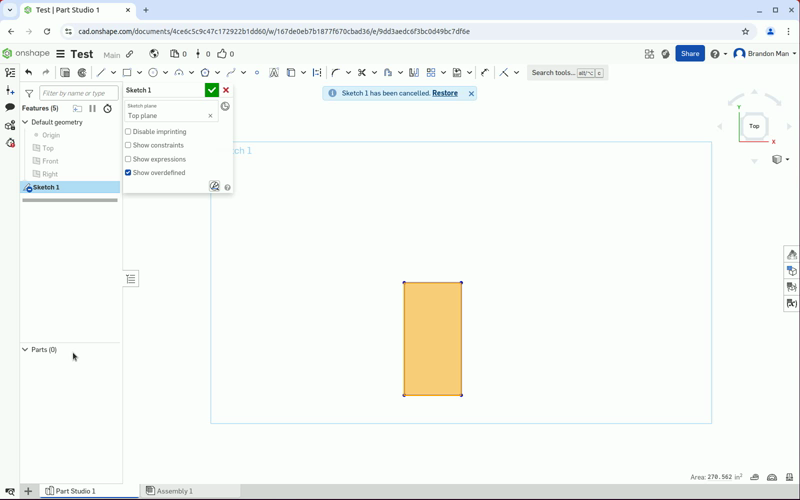
key(shift+e)
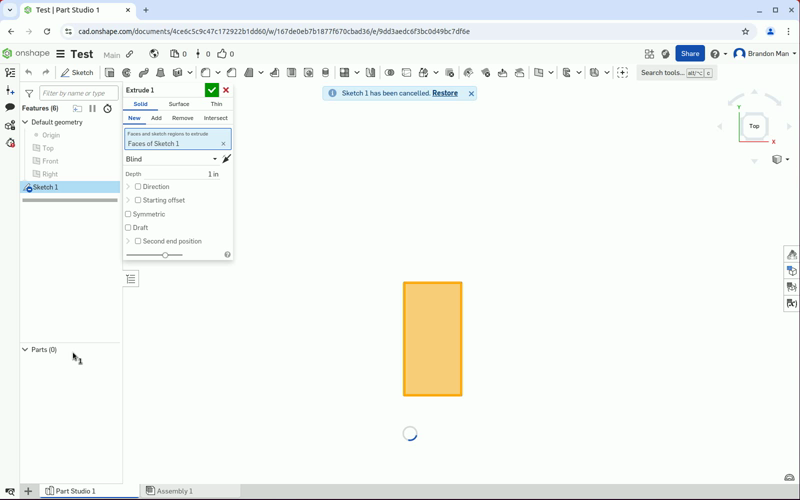
mouse_move(143, 106)
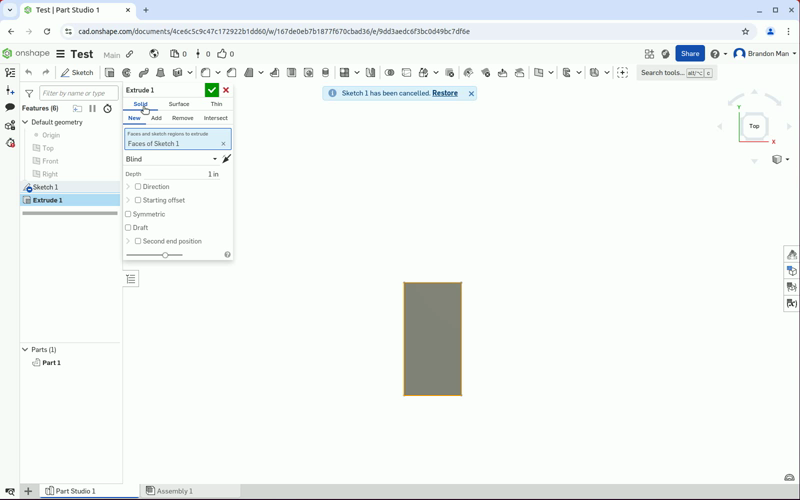
click(143, 106)
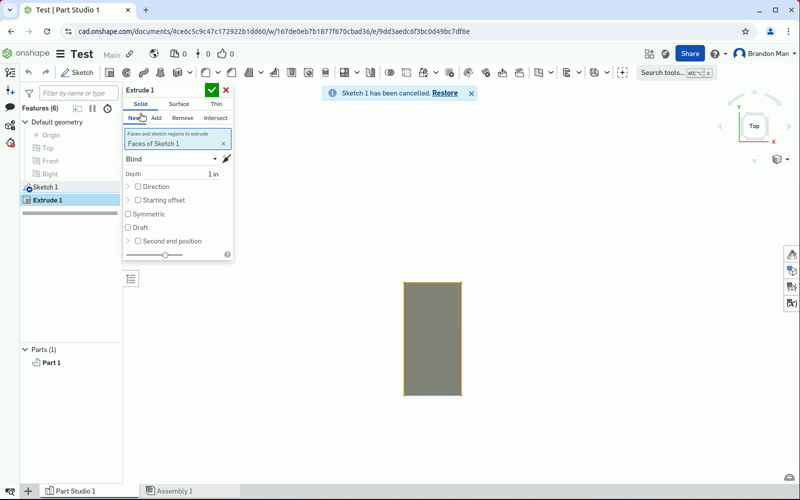
mouse_move(137, 120)
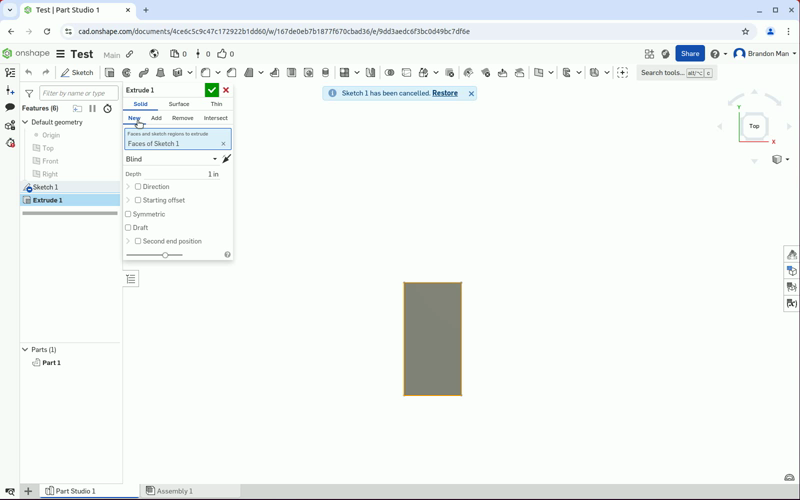
click(137, 120)
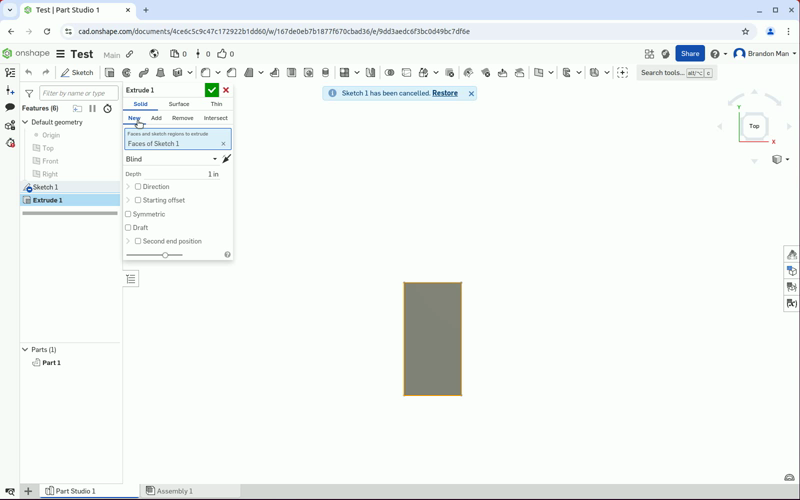
key(tab, 4)
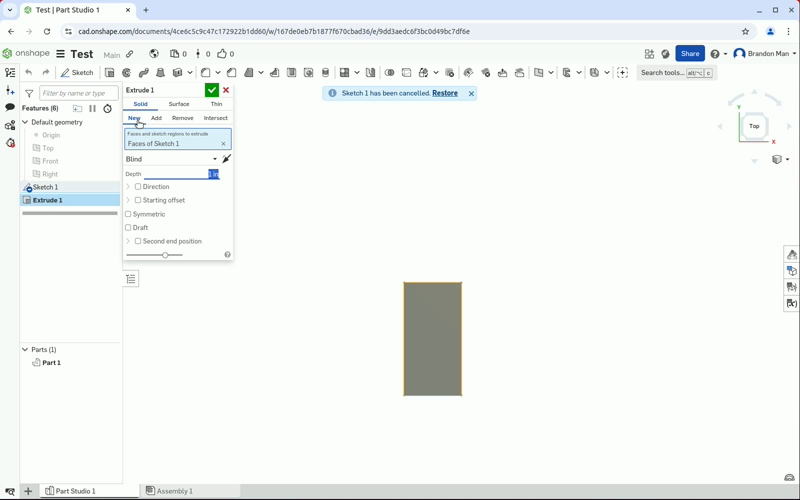
text(11.554)
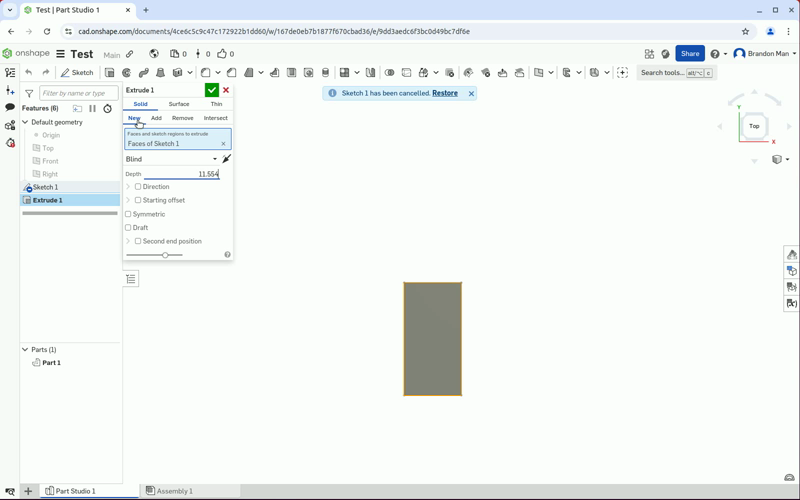
key(enter)
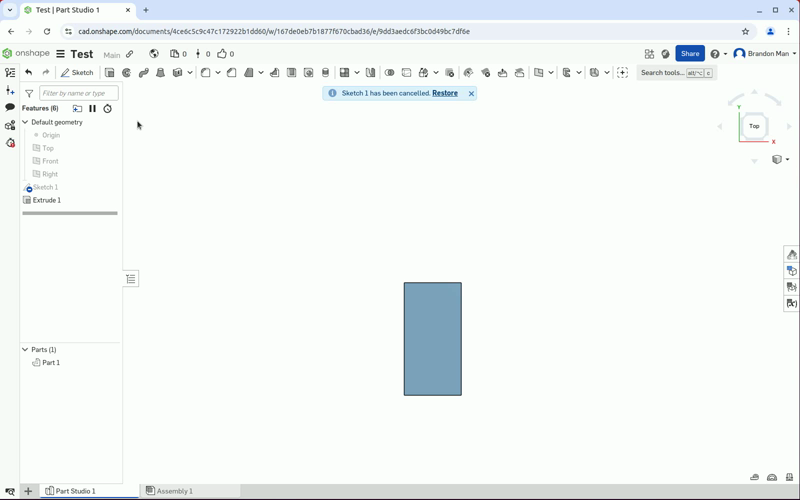
key(shift+h)
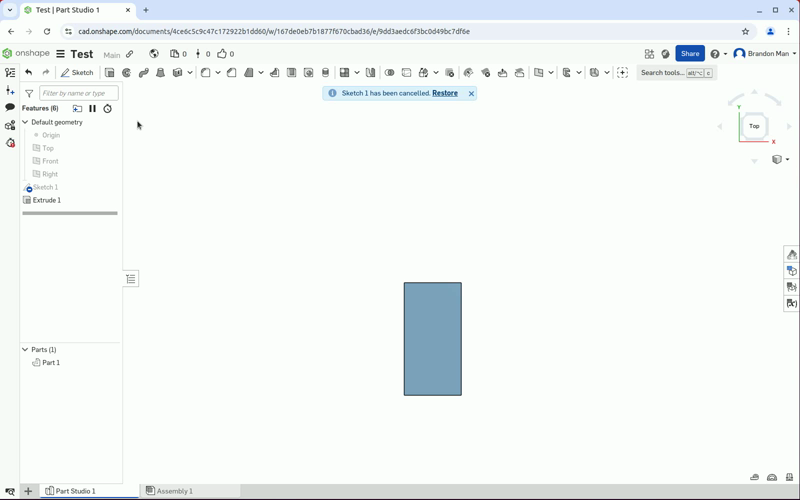
key(shift+h)
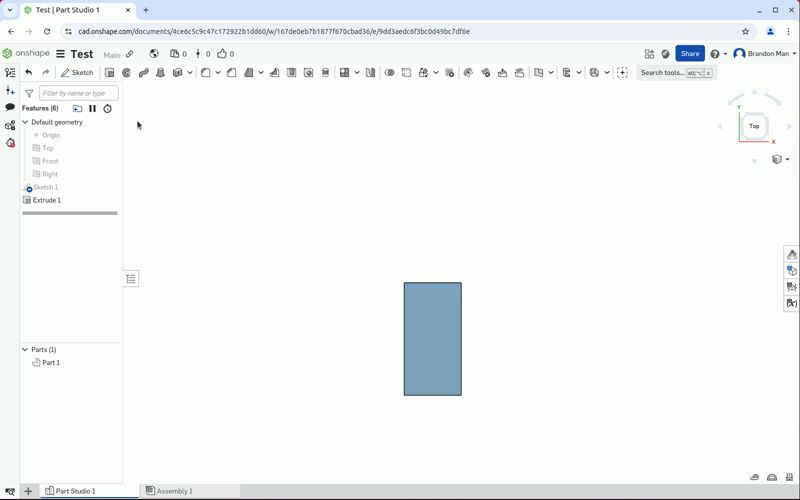
mouse_move(73, 189)
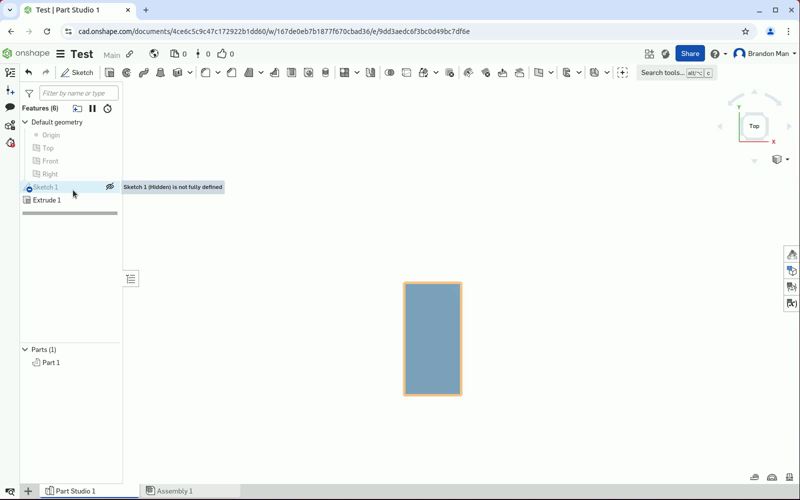
click(73, 189)
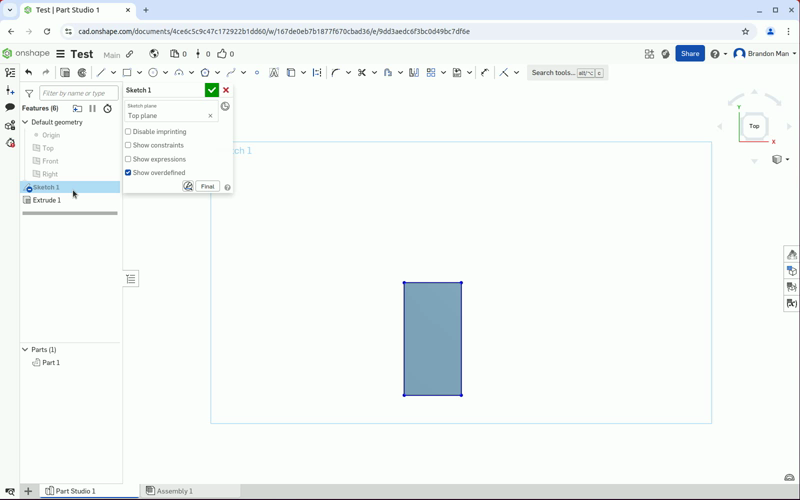
mouse_move(229, 92)
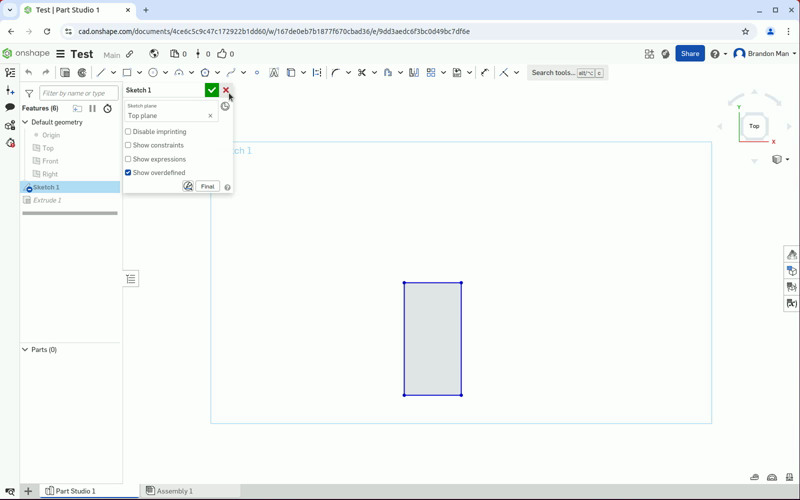
click(229, 92)
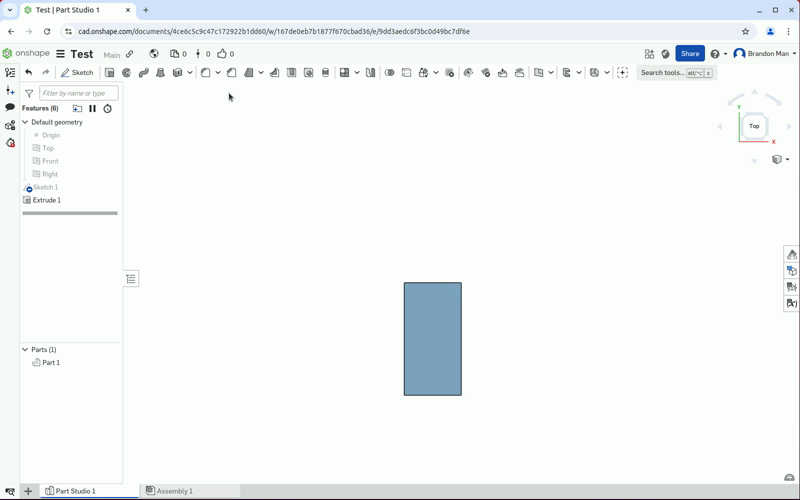
mouse_move(541, 75)
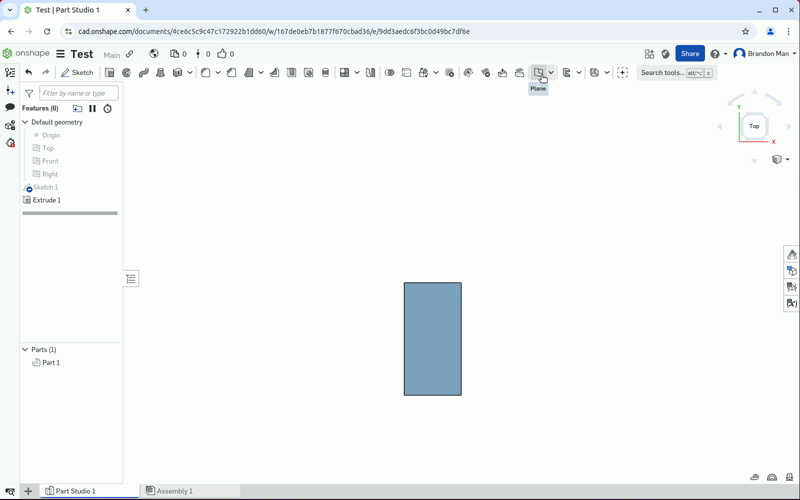
click(541, 75)
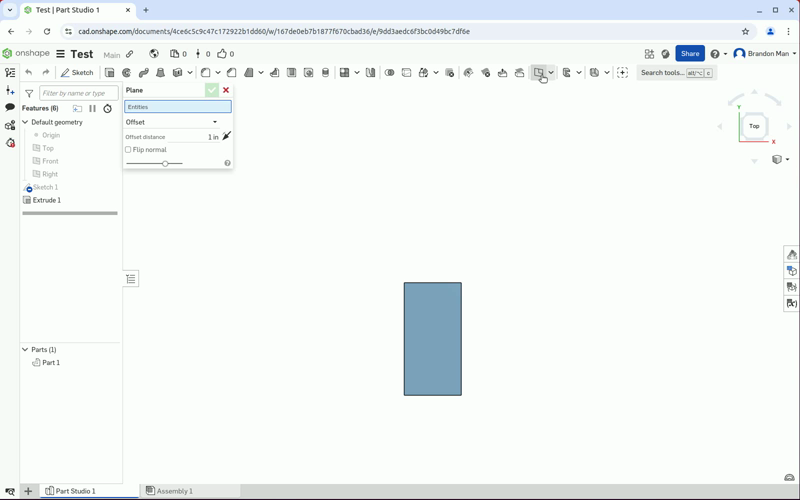
mouse_move(73, 150)
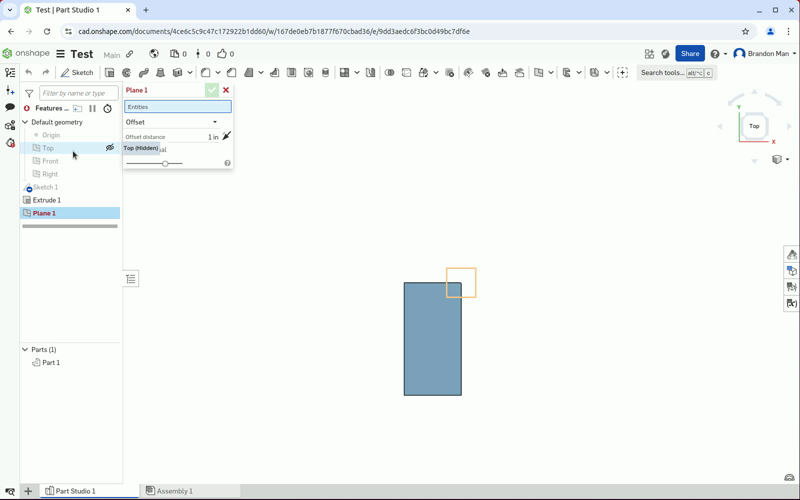
click(73, 150)
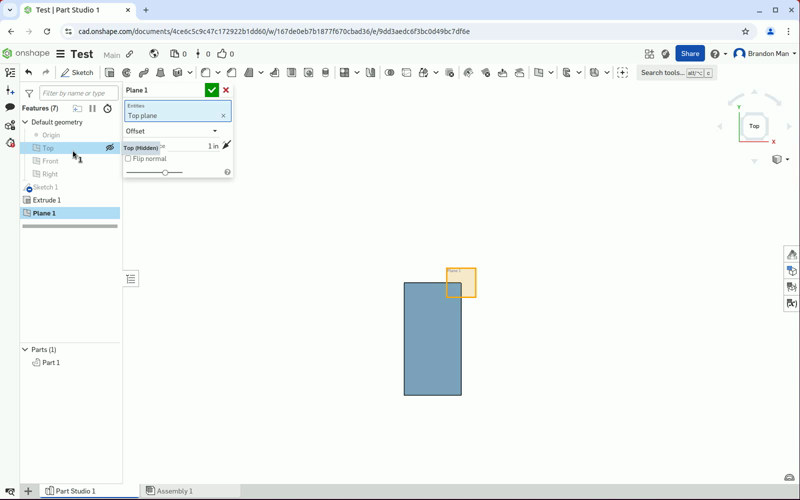
key(tab, 2)
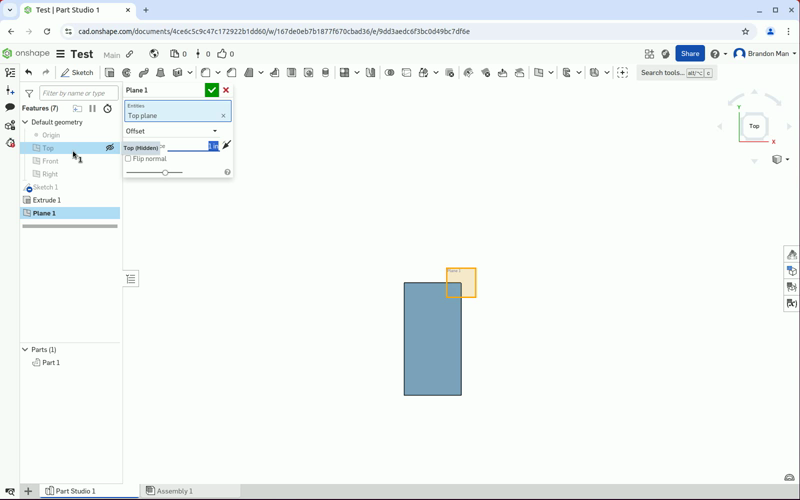
text(11.554)
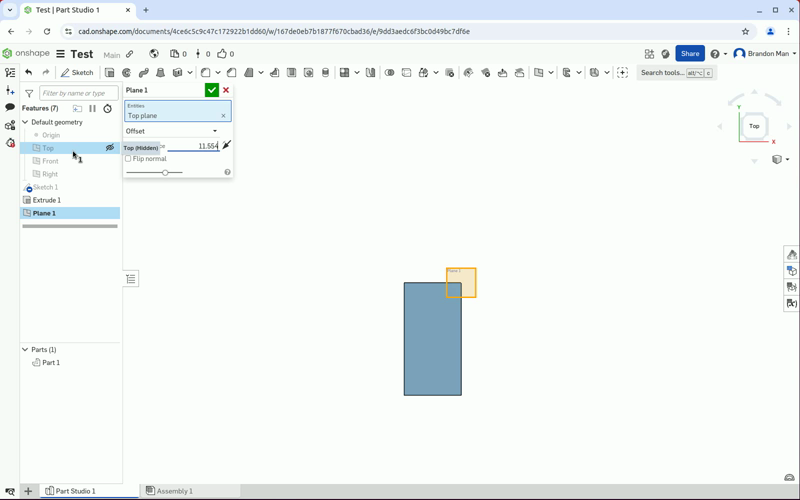
key(enter, 2)
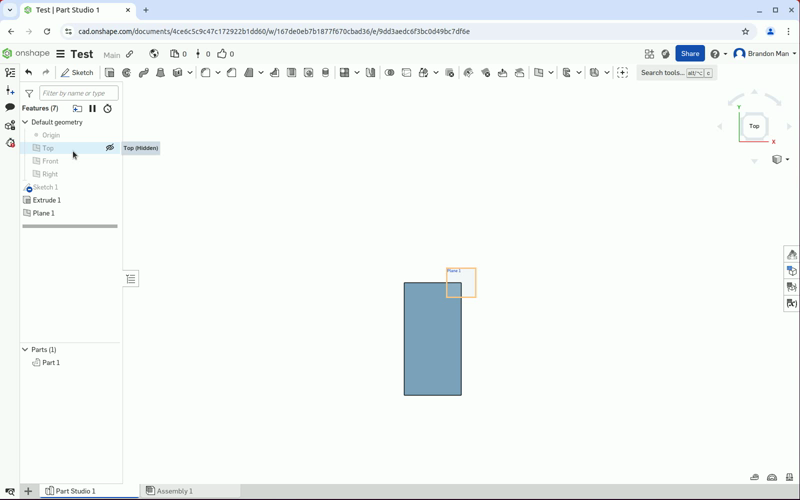
key(shift+s)
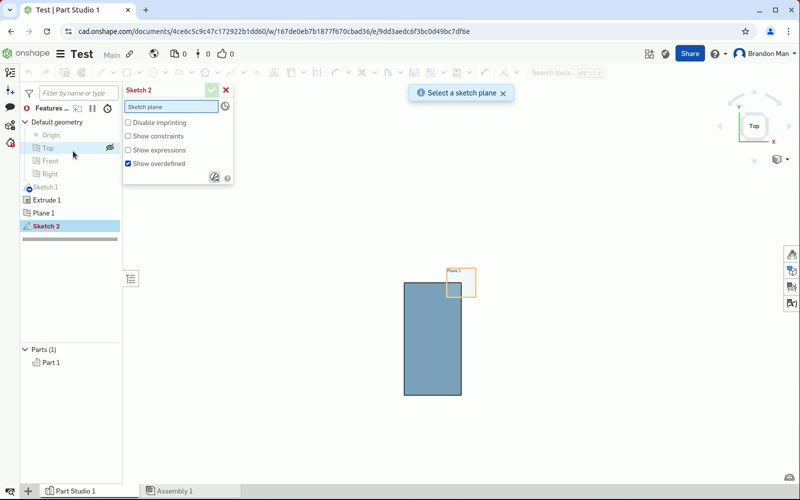
mouse_move(73, 215)
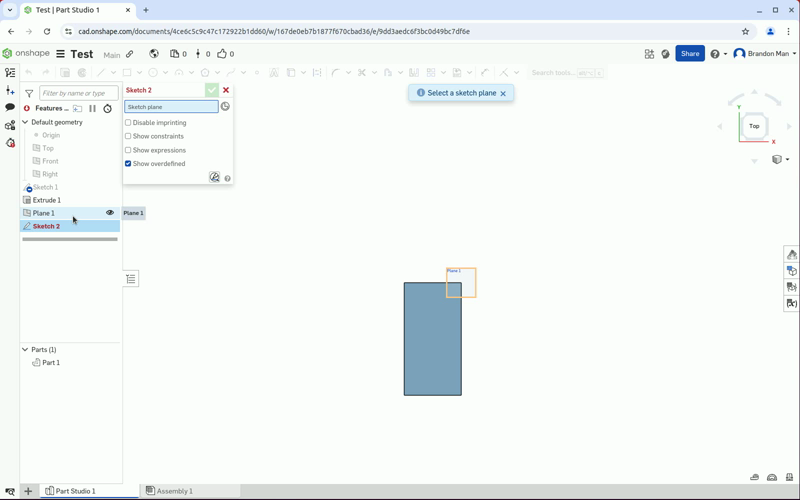
click(73, 215)
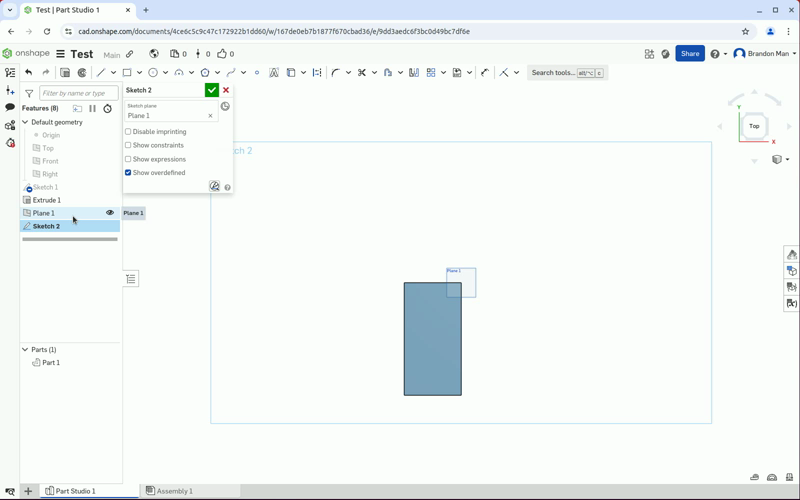
mouse_move(73, 352)
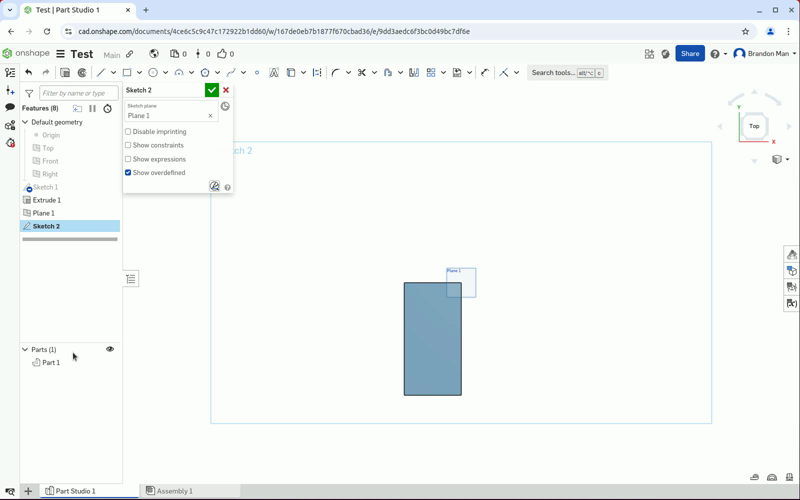
key(y)
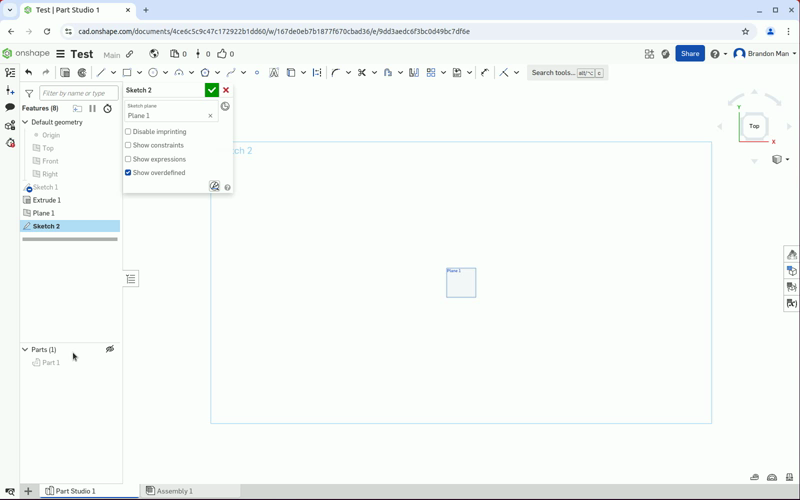
key(l)
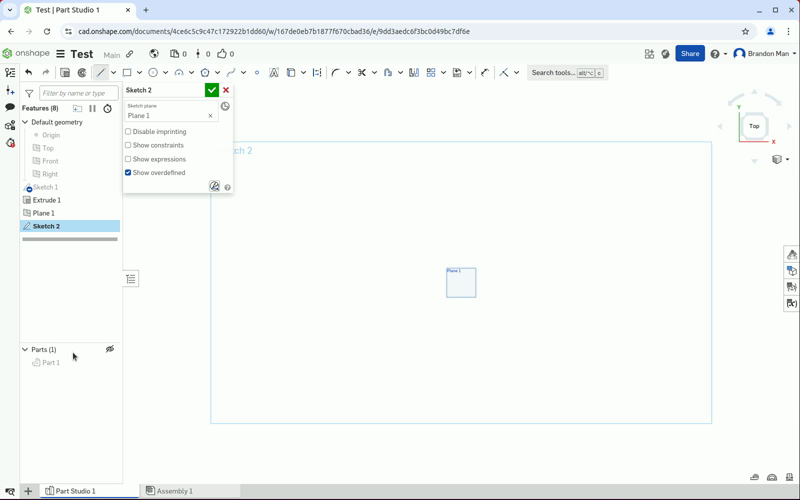
key_down(shift)
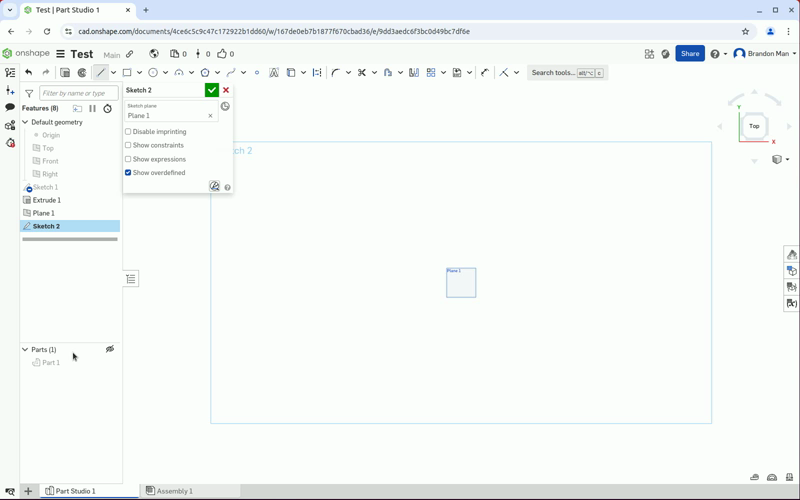
mouse_move(432, 395)
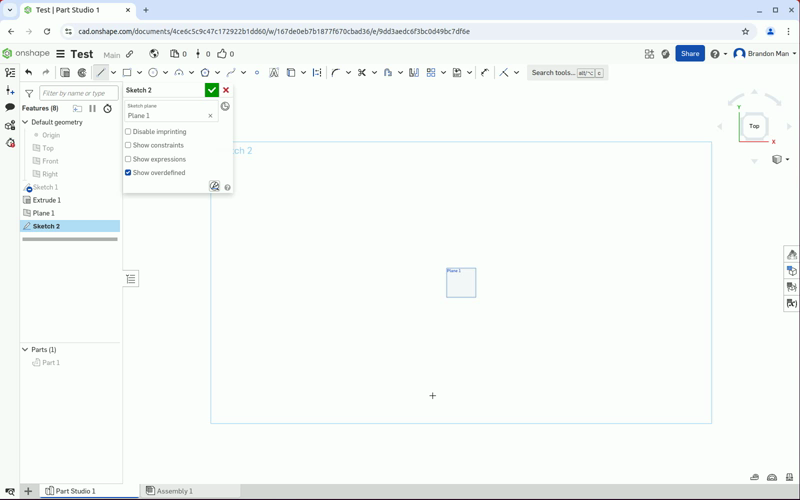
click(432, 395)
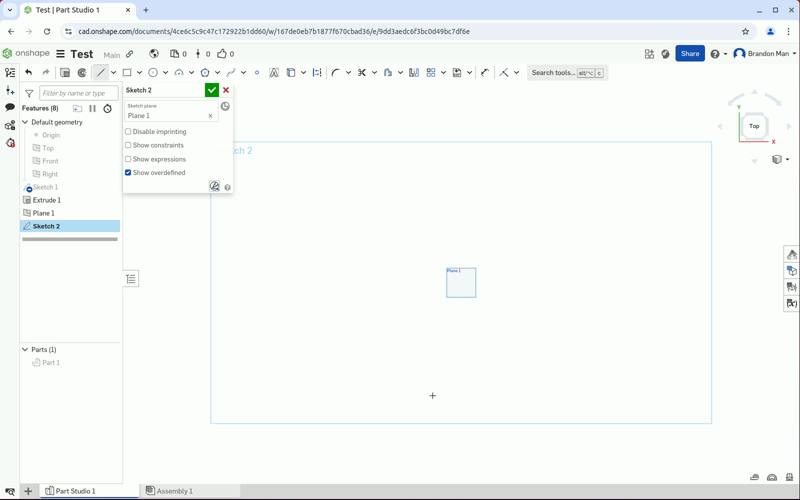
key_up(shift)
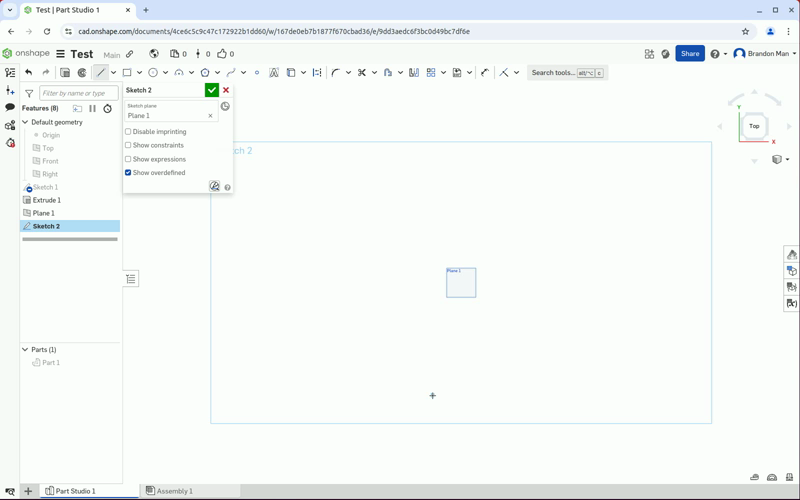
key_down(shift)
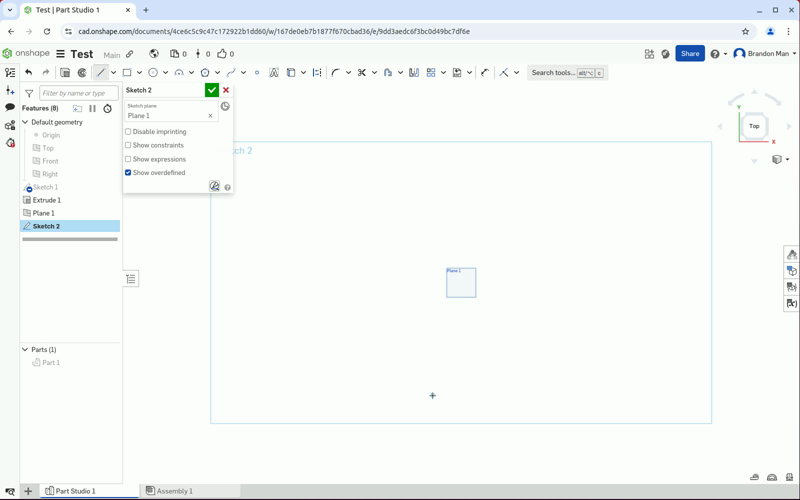
mouse_move(462, 395)
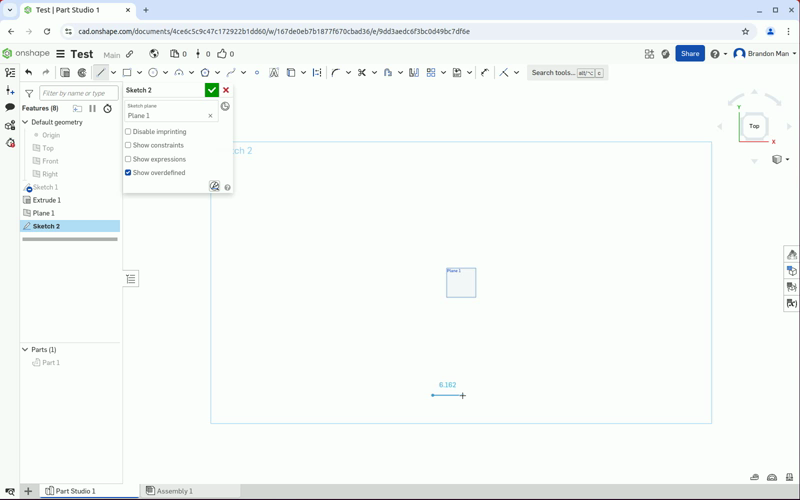
mouse_move(461, 395)
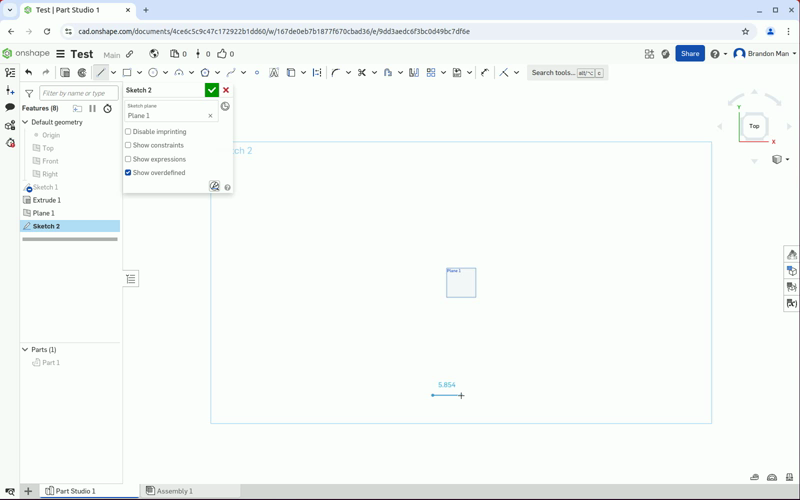
click(461, 395)
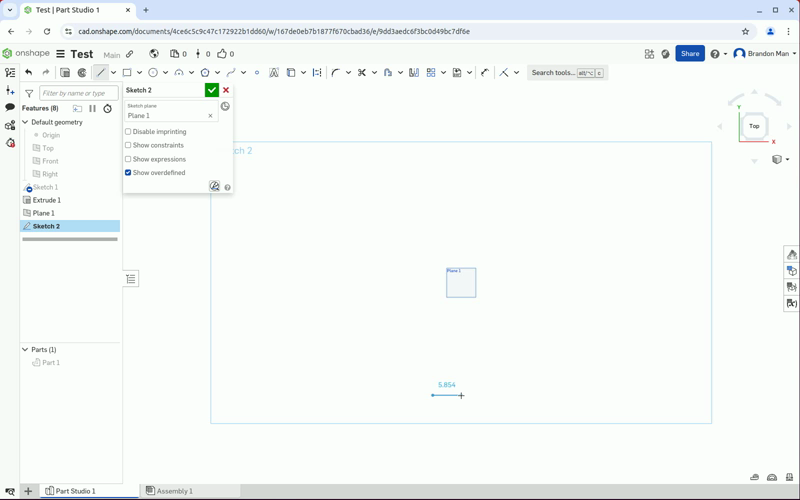
key_up(shift)
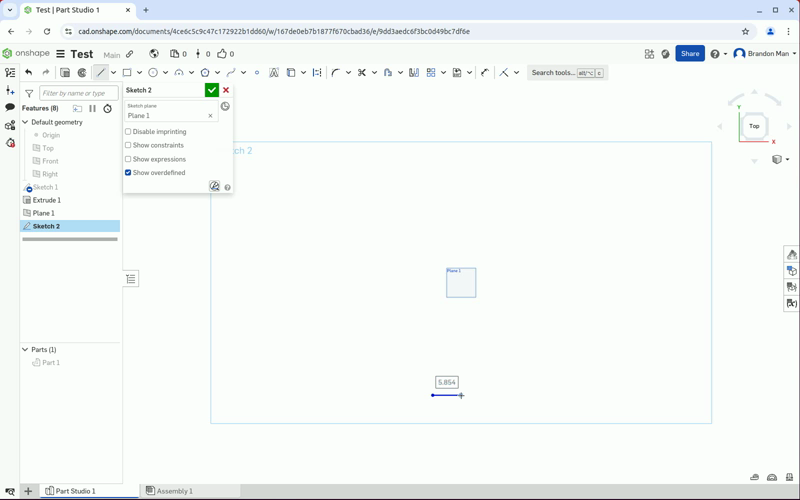
key_down(shift)
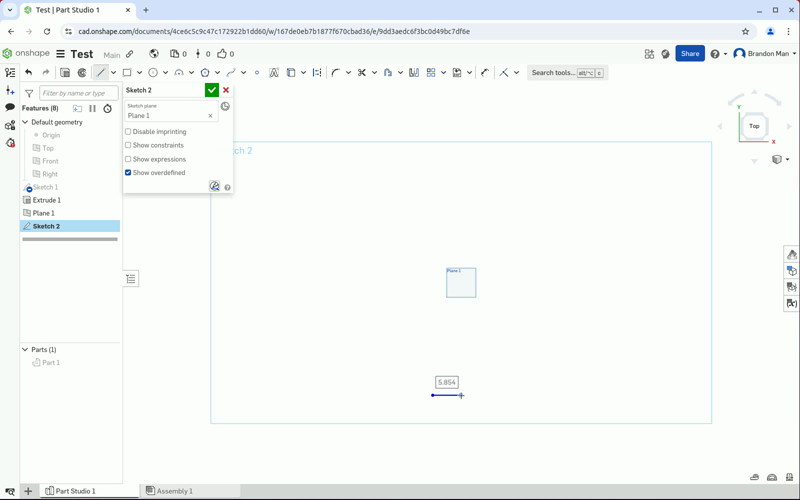
mouse_move(461, 282)
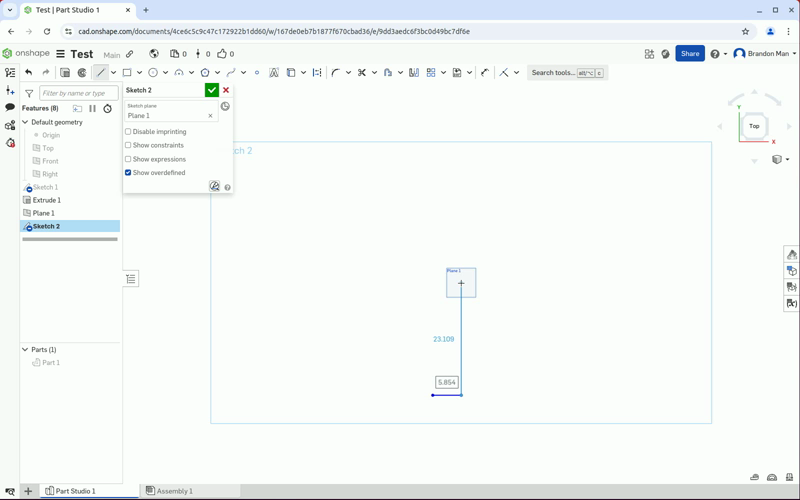
click(461, 282)
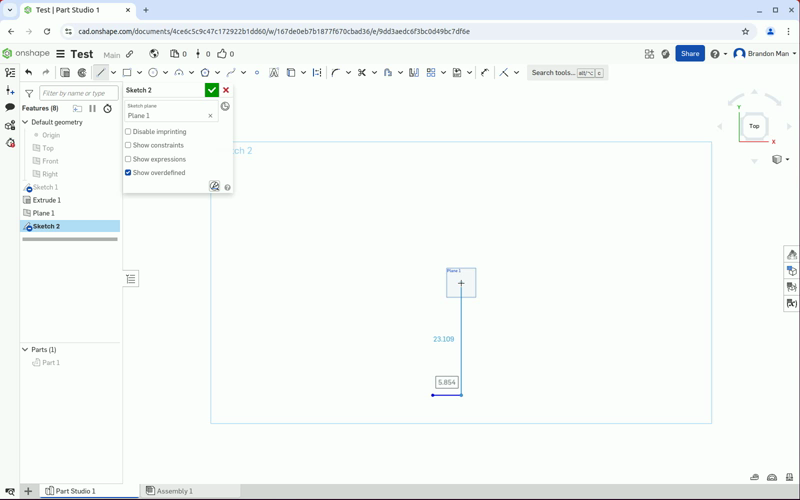
key_up(shift)
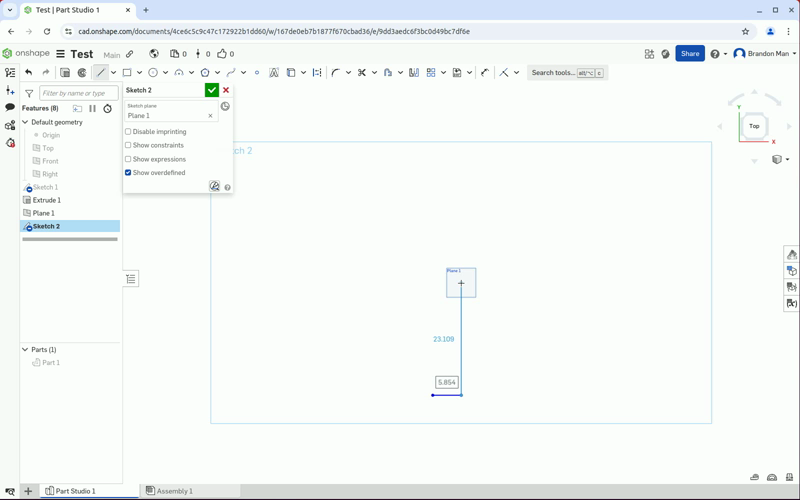
key_down(shift)
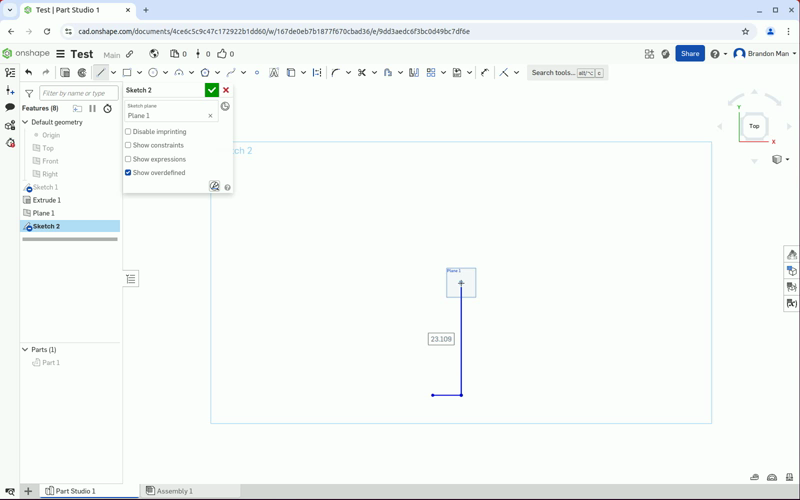
mouse_move(491, 282)
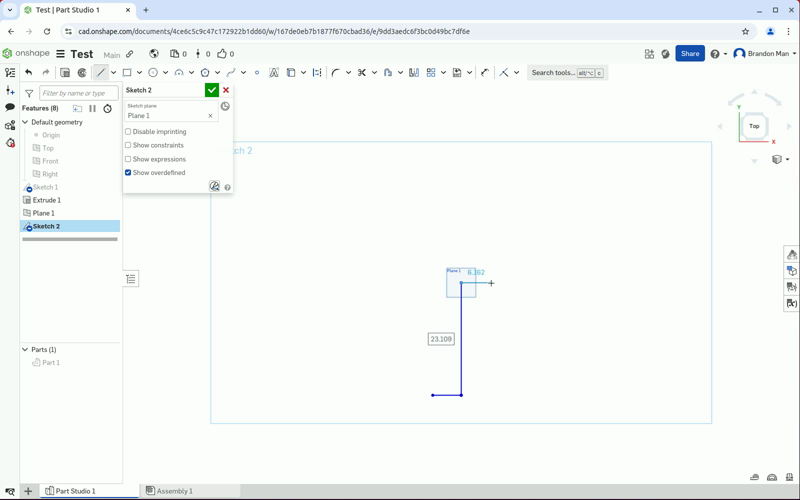
mouse_move(432, 282)
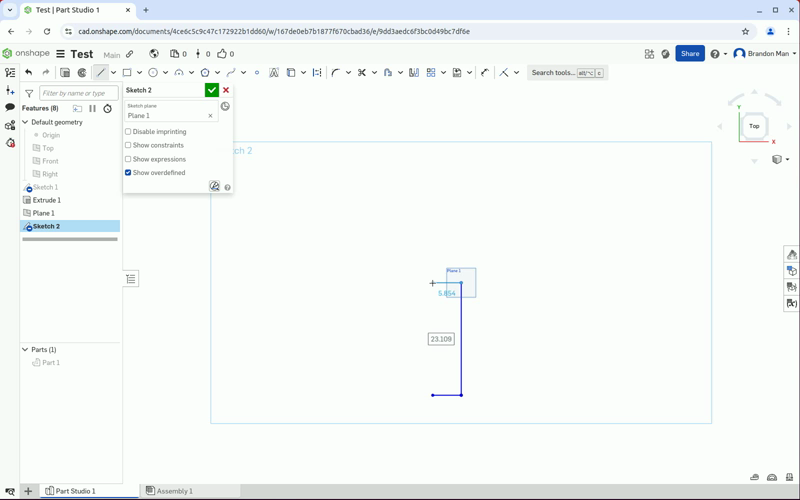
click(432, 282)
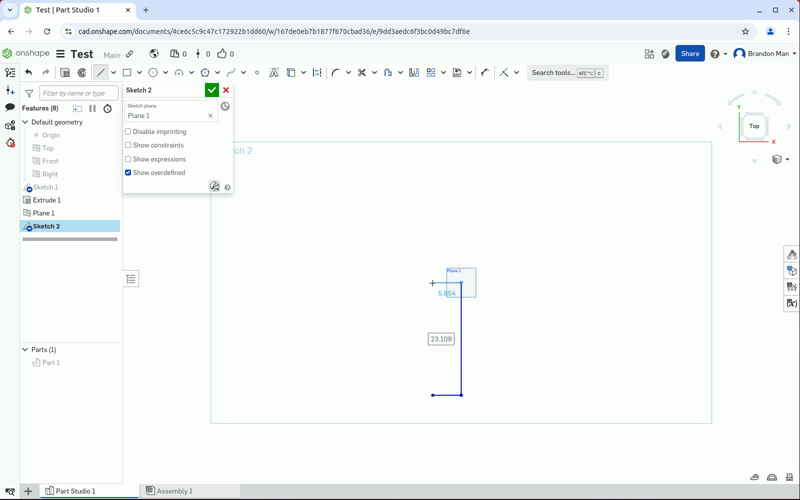
key_up(shift)
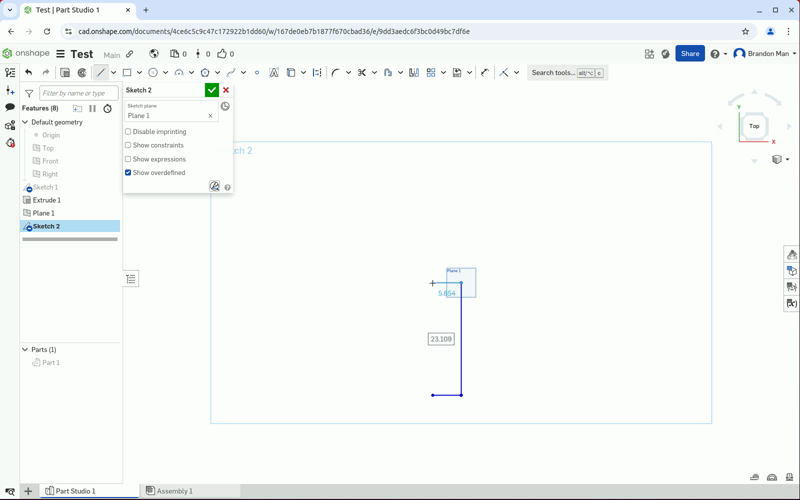
key_down(shift)
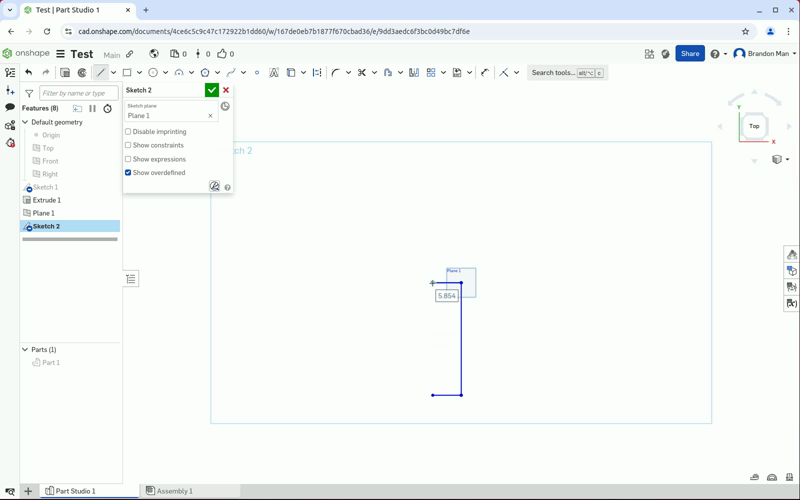
mouse_move(432, 395)
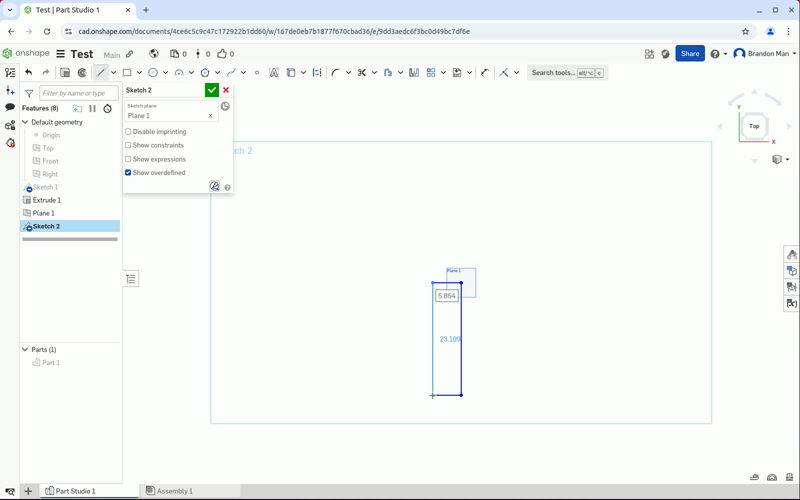
key_up(shift)
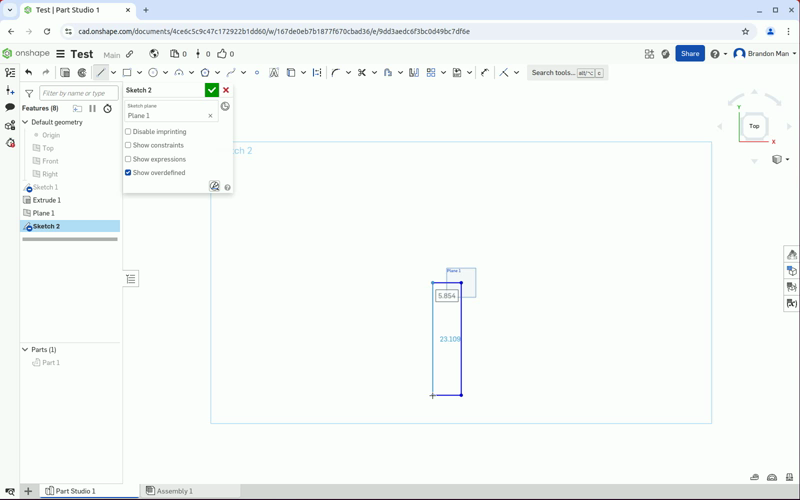
click(432, 395)
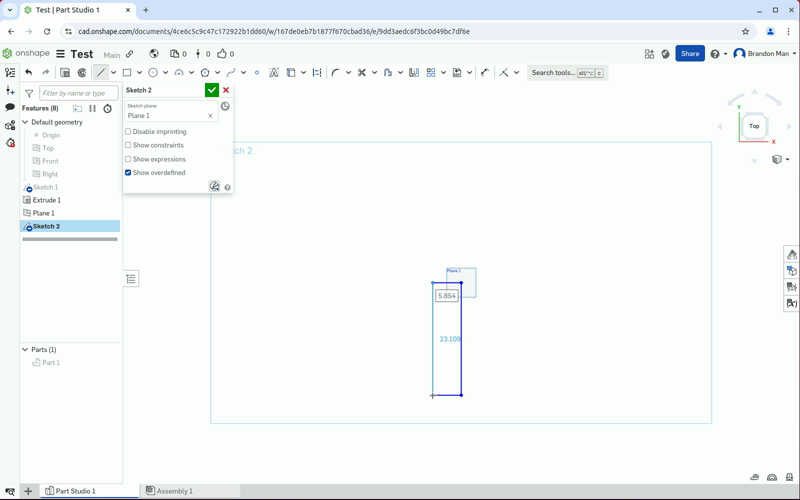
key(esc)
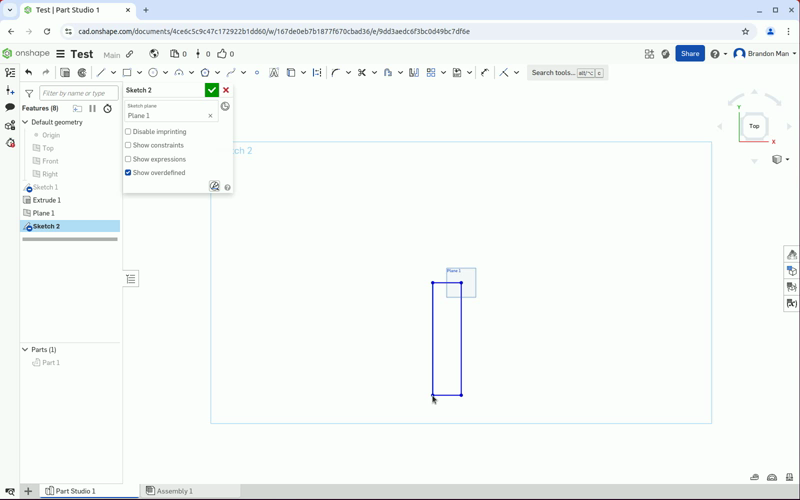
mouse_move(436, 295)
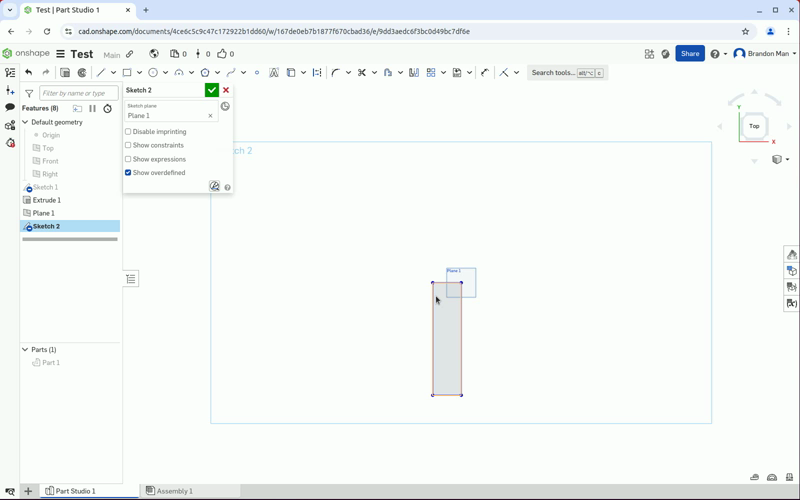
click(436, 295)
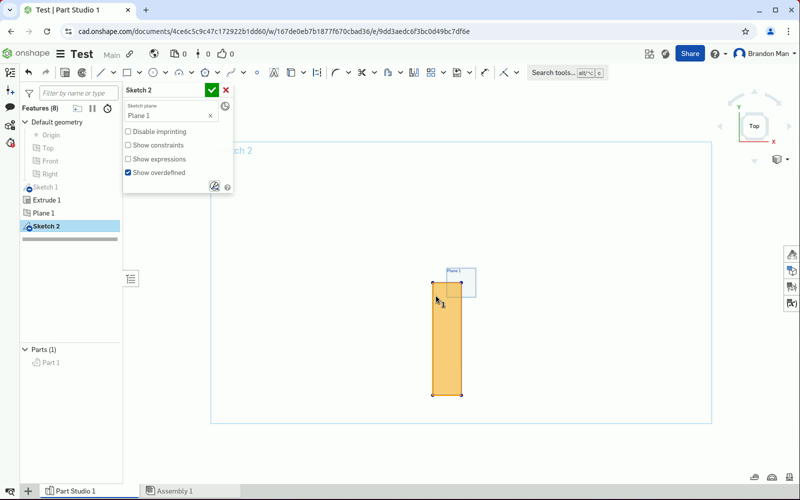
mouse_move(73, 352)
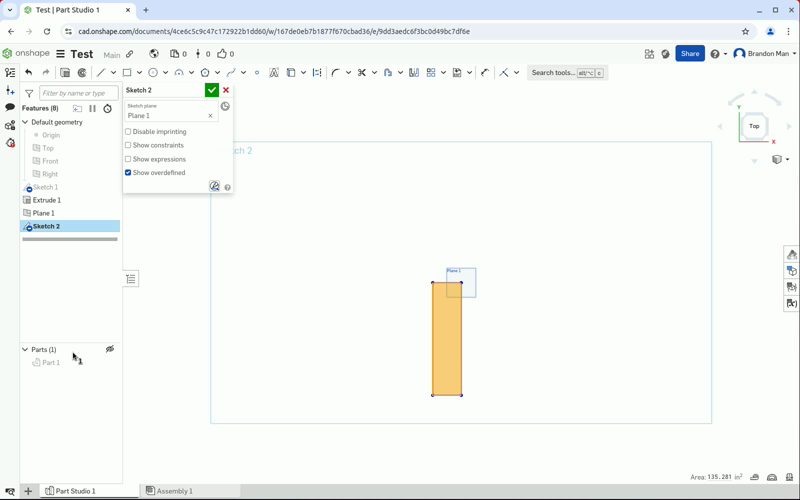
key(shift+y)
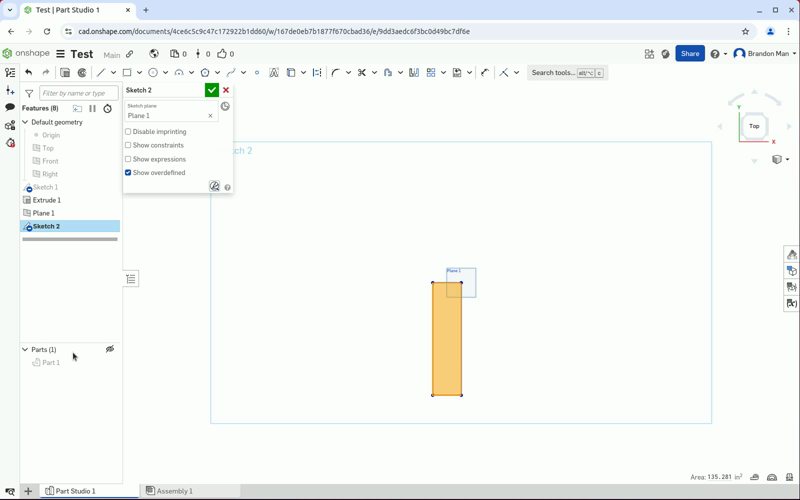
key(shift+e)
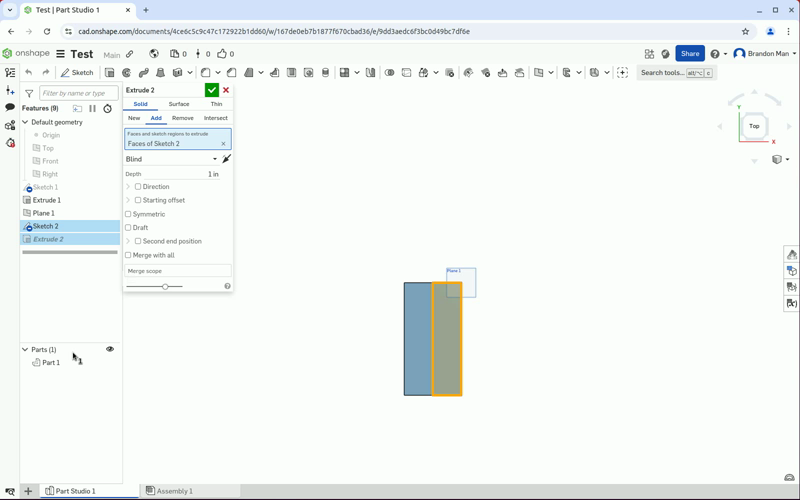
mouse_move(143, 106)
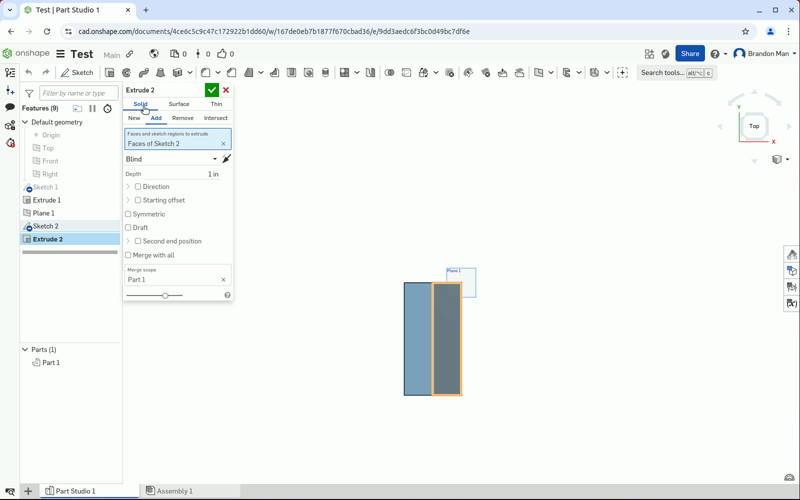
click(143, 106)
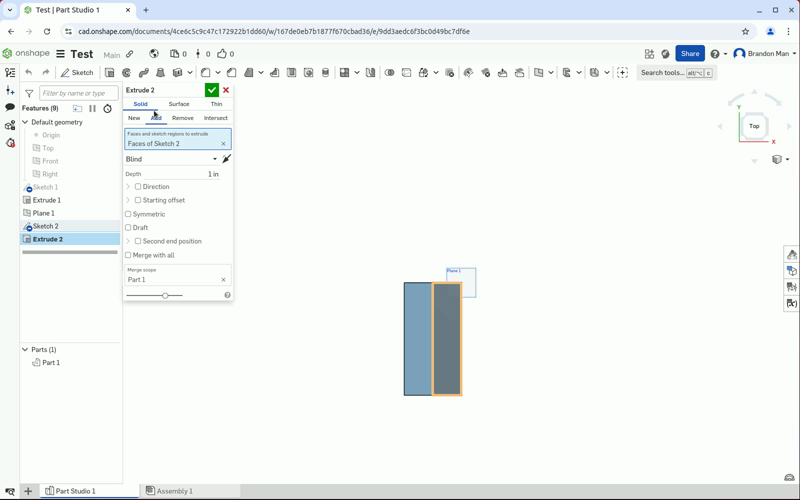
mouse_move(186, 120)
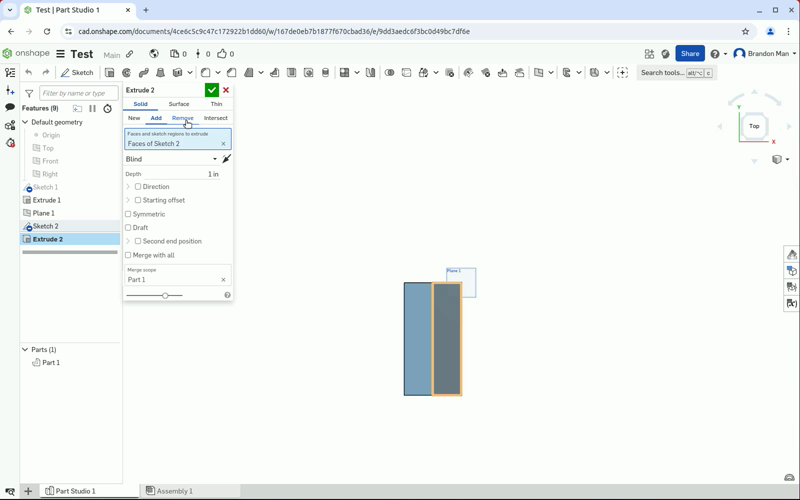
click(186, 120)
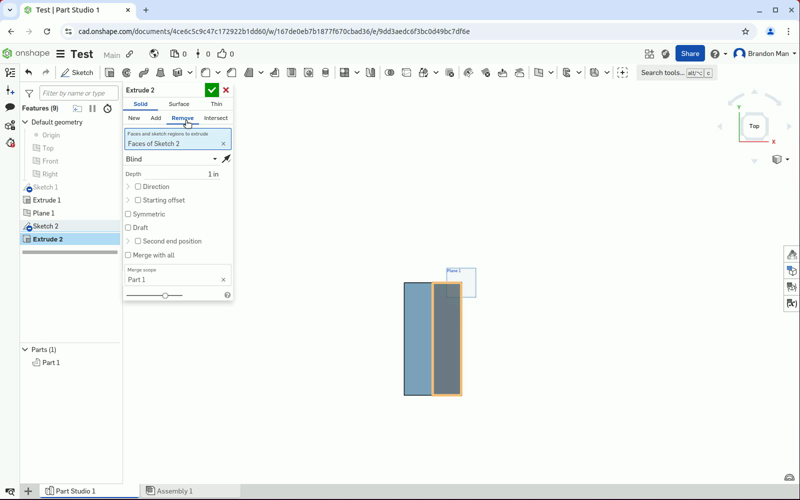
key(tab, 4)
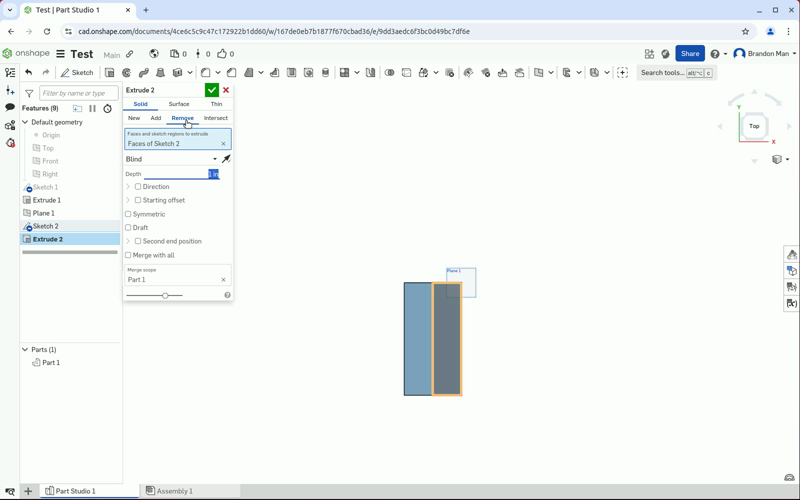
text(8.666)
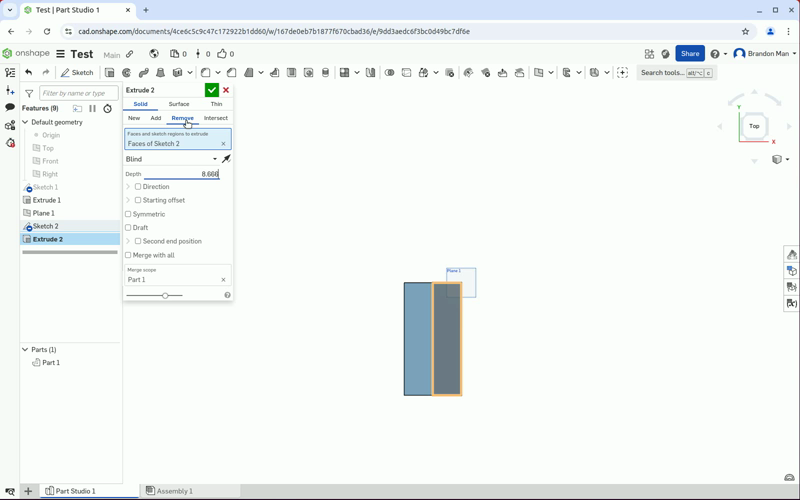
key(tab, 6)
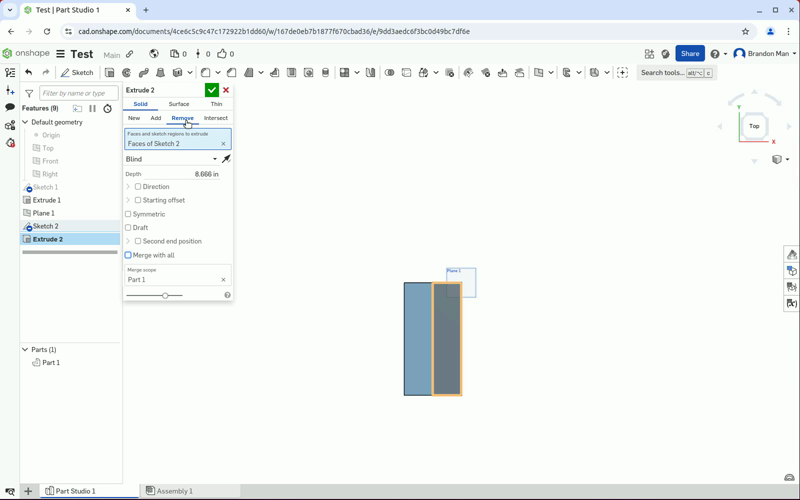
key(space)
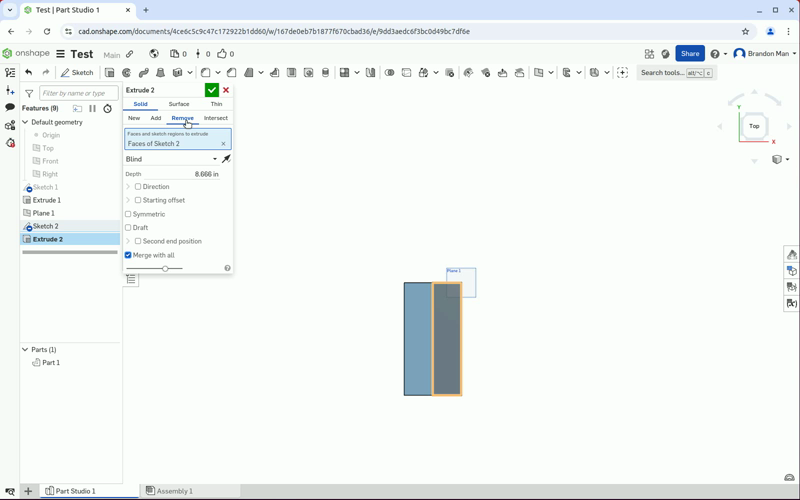
key(enter)
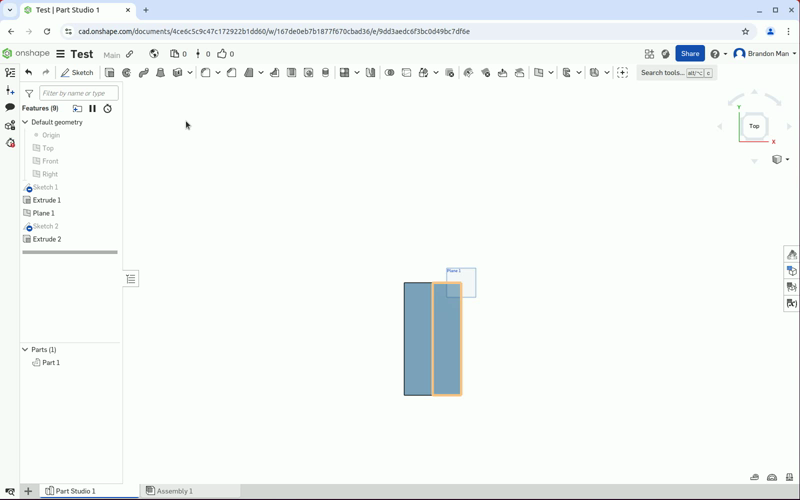
key(shift+h)
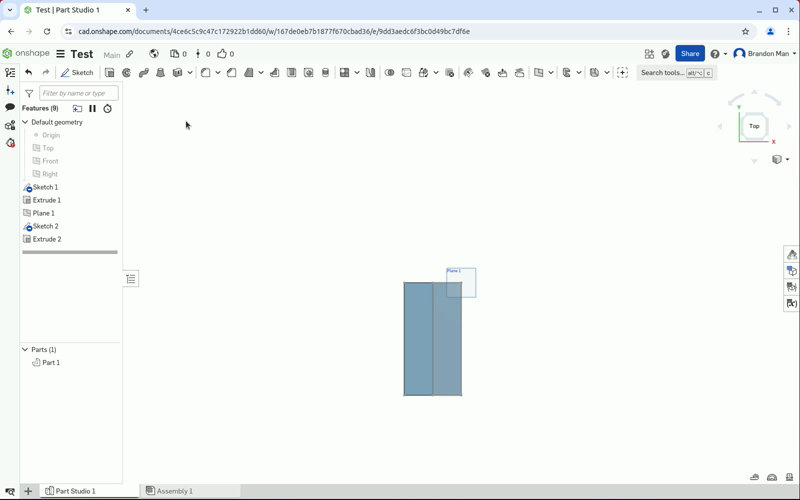
key(shift+h)
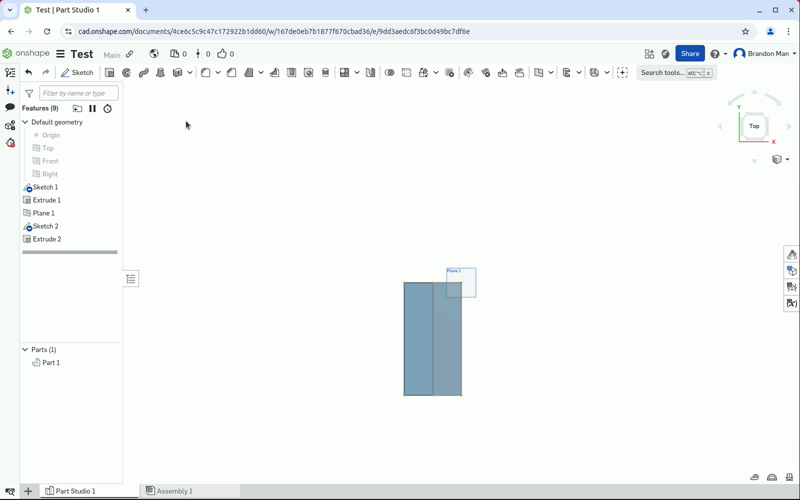
key(shift+7)
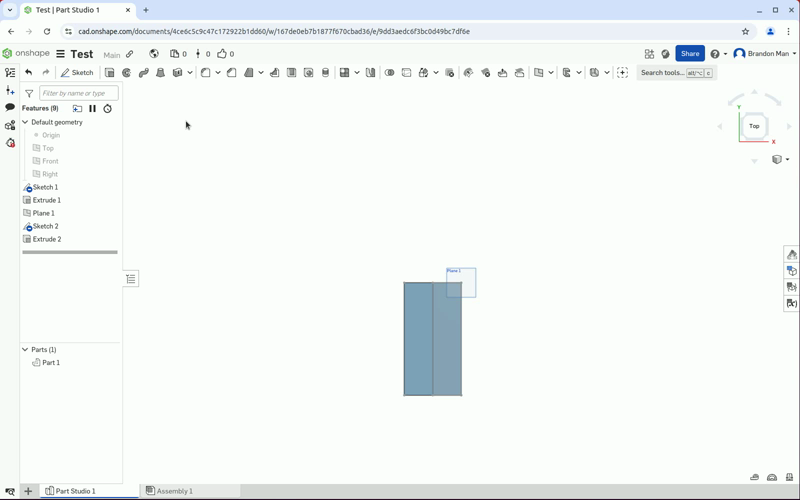
key(up, 3)
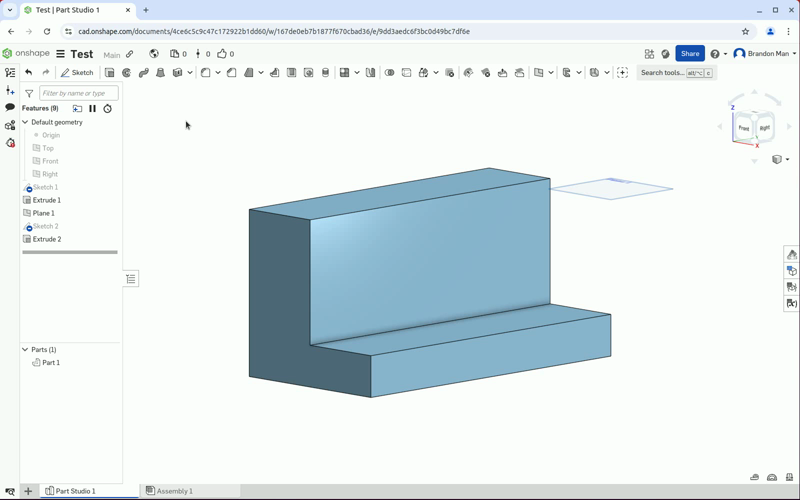
key(left, 3)
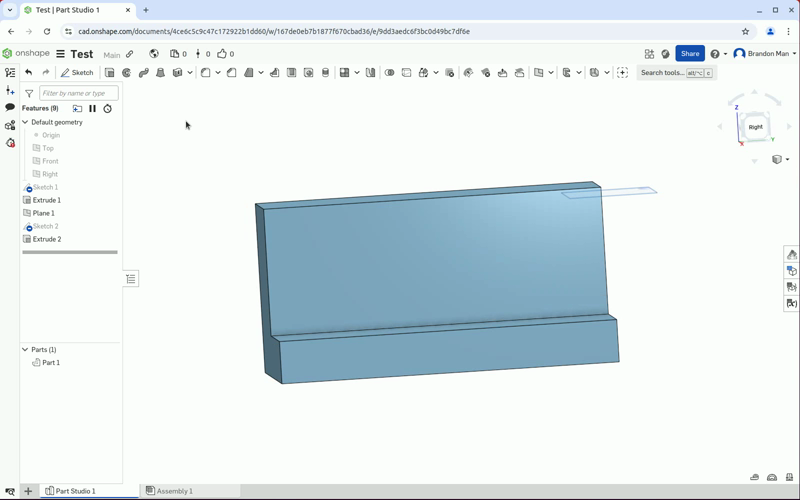
key(right, 3)
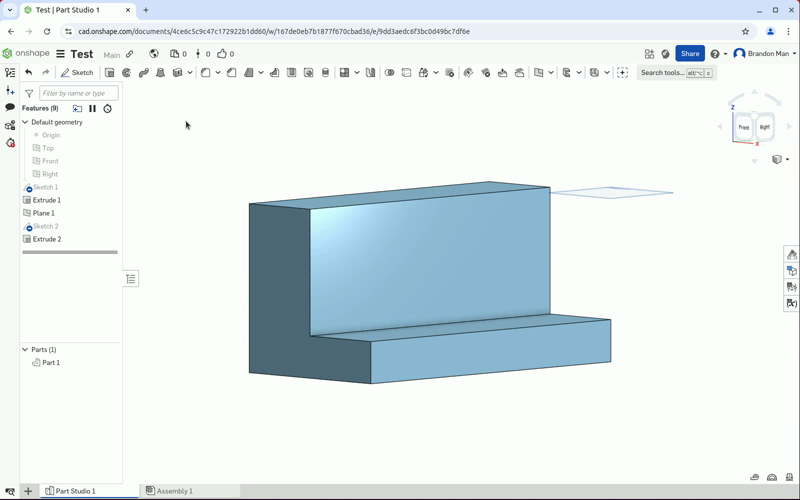
key(down, 3)
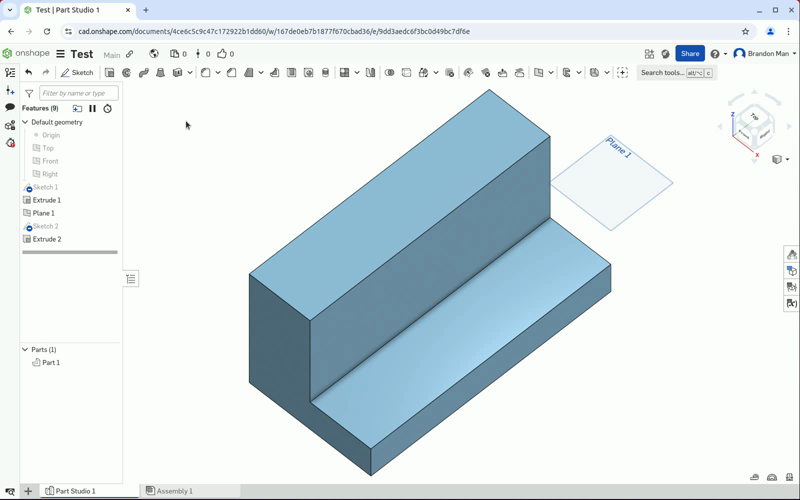
mouse_move(73, 189)
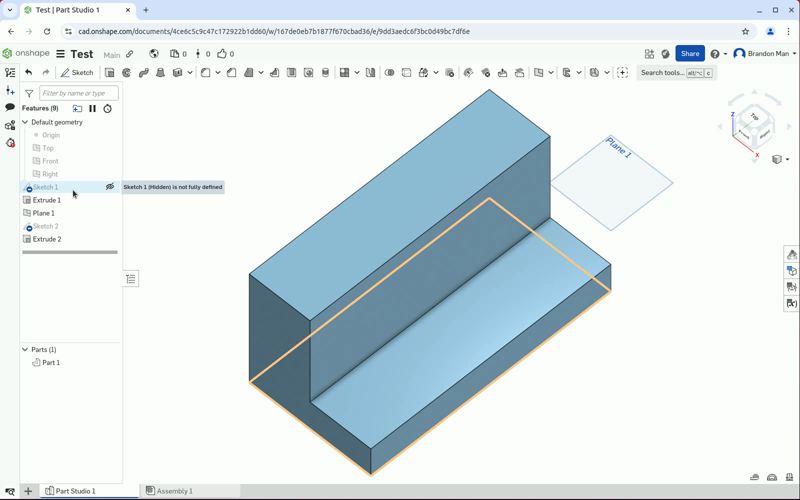
click(73, 189)